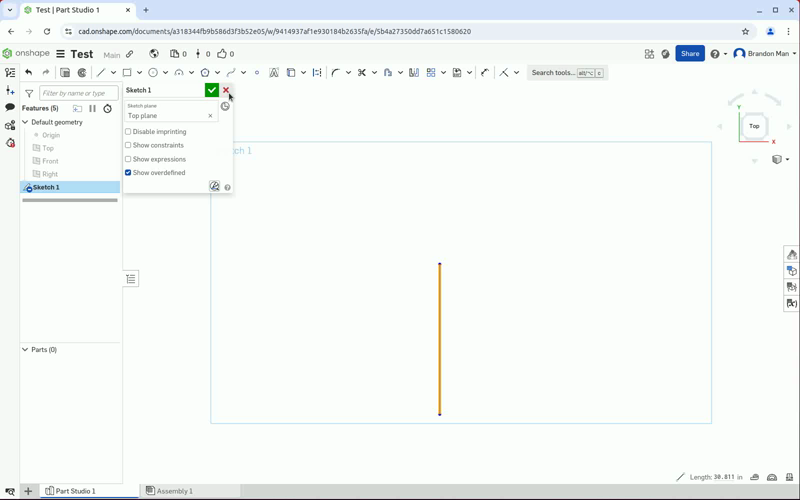
key(shift+h)
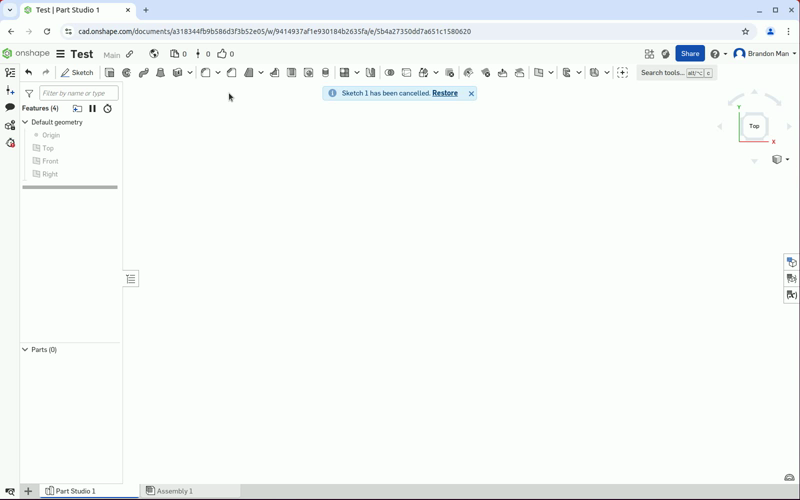
mouse_move(73, 352)
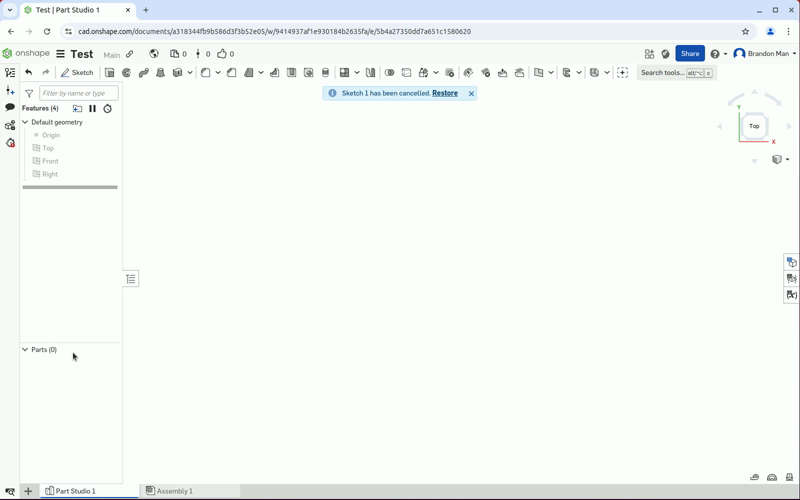
key(y)
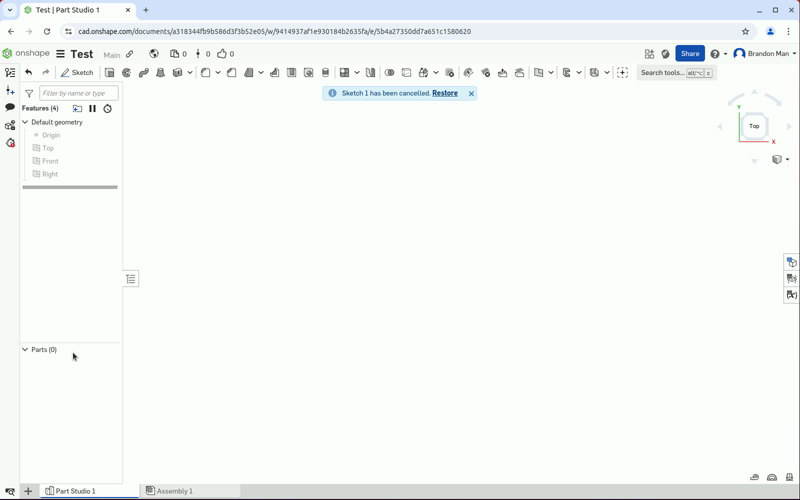
key(shift+p)
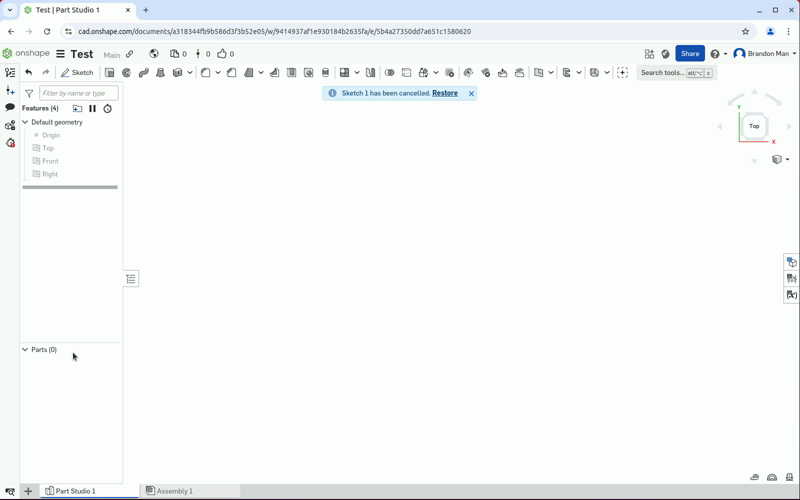
key(space)
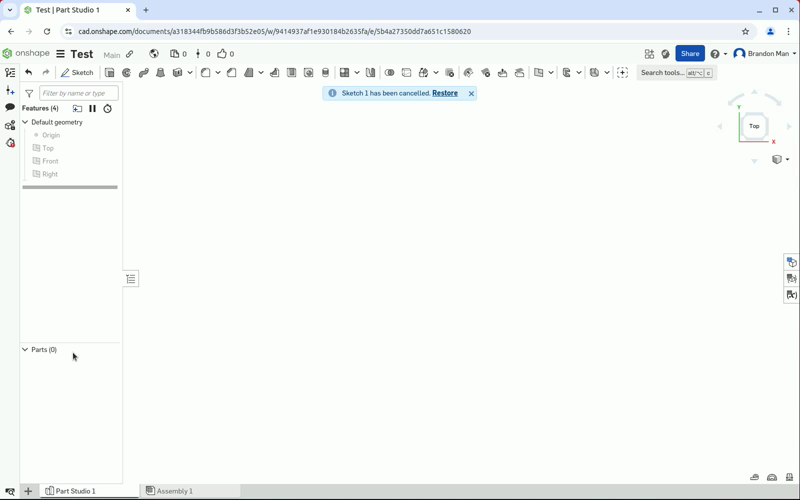
key_down(shift)
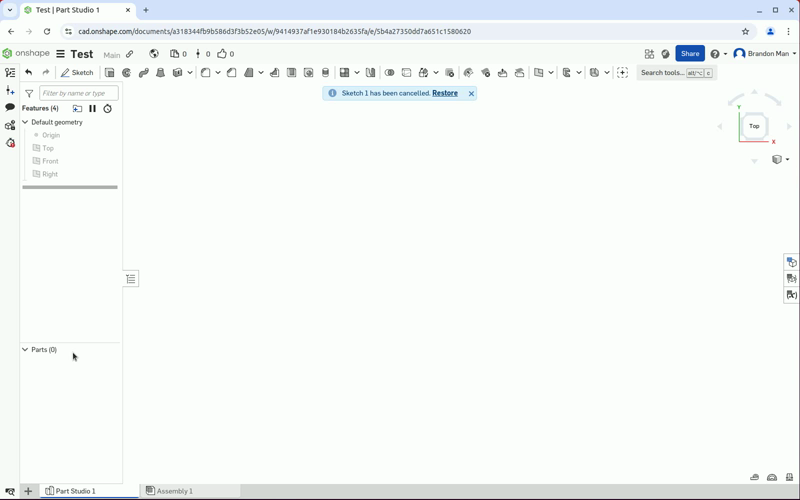
key(up)
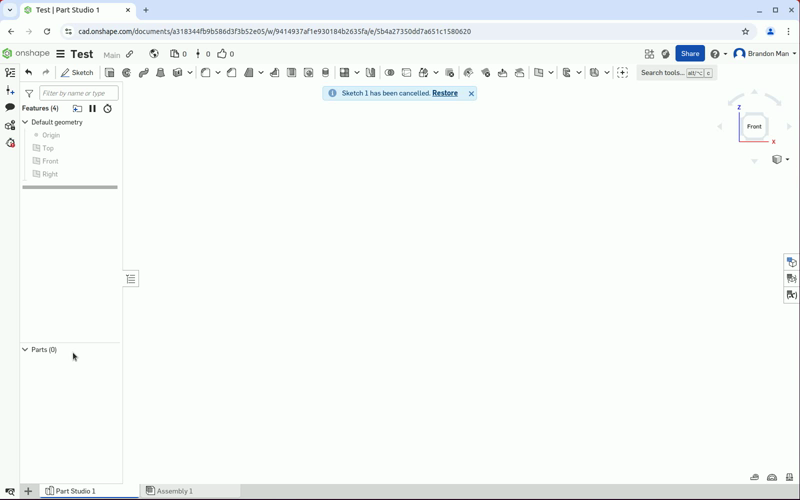
key_up(shift)
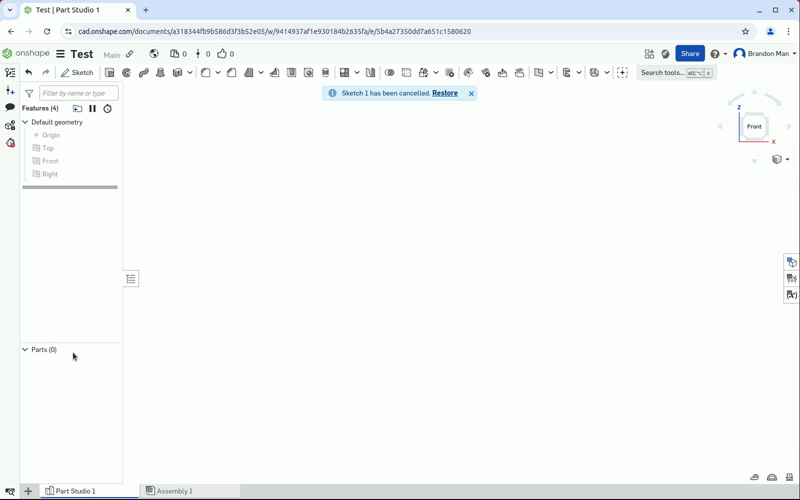
mouse_move(73, 352)
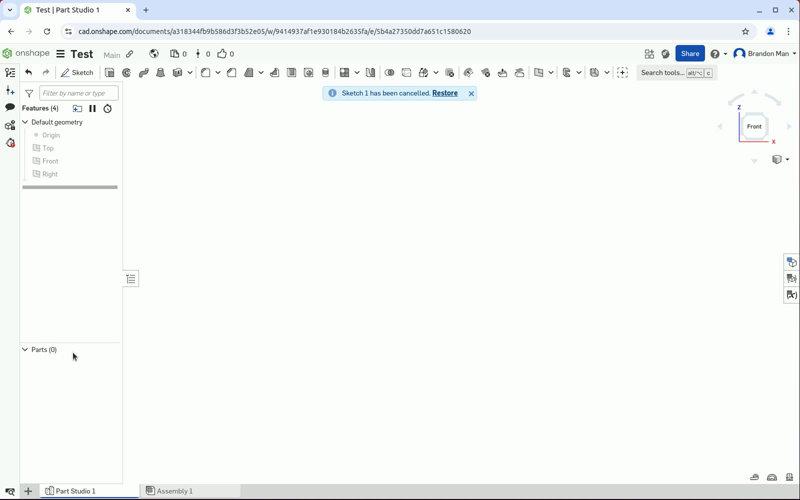
key(shift+y)
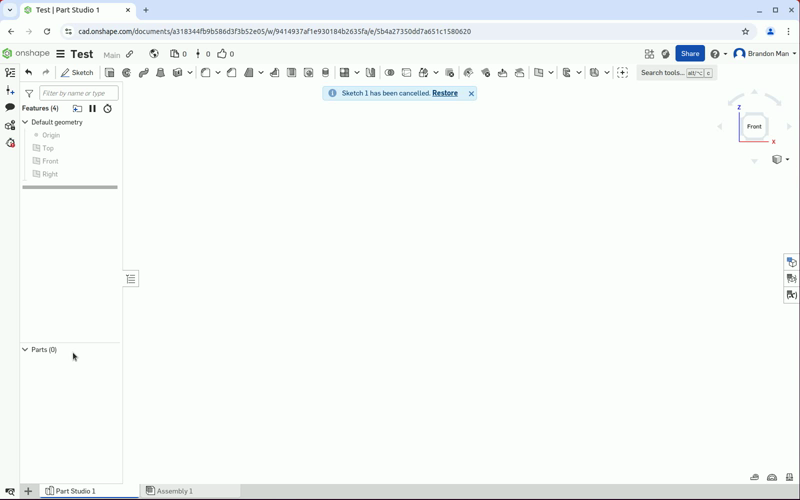
key(shift+s)
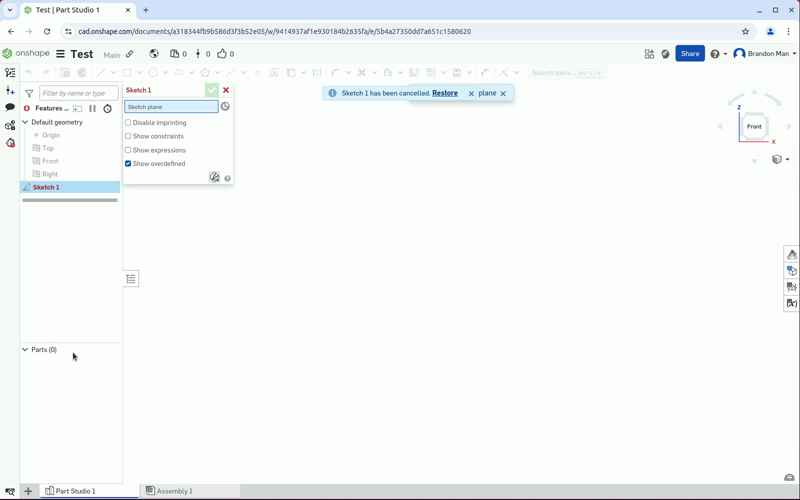
mouse_move(73, 163)
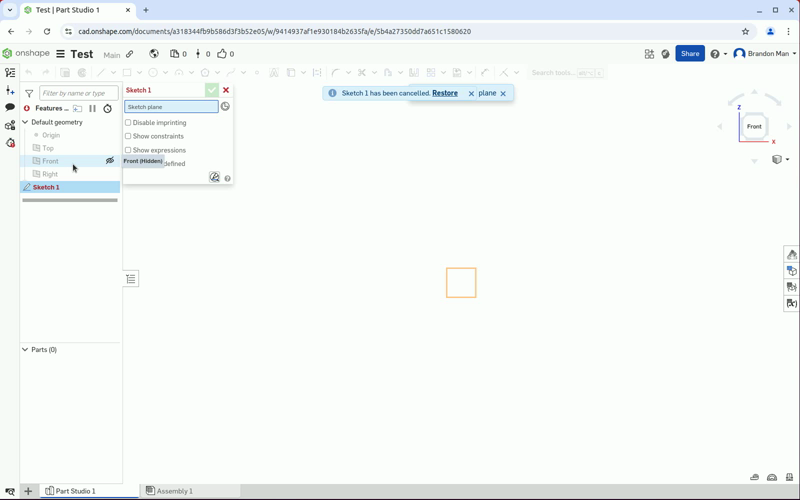
click(73, 163)
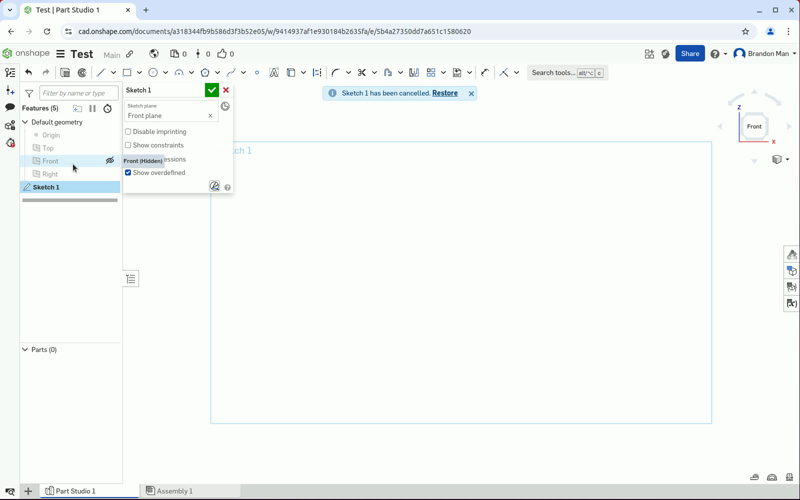
mouse_move(73, 352)
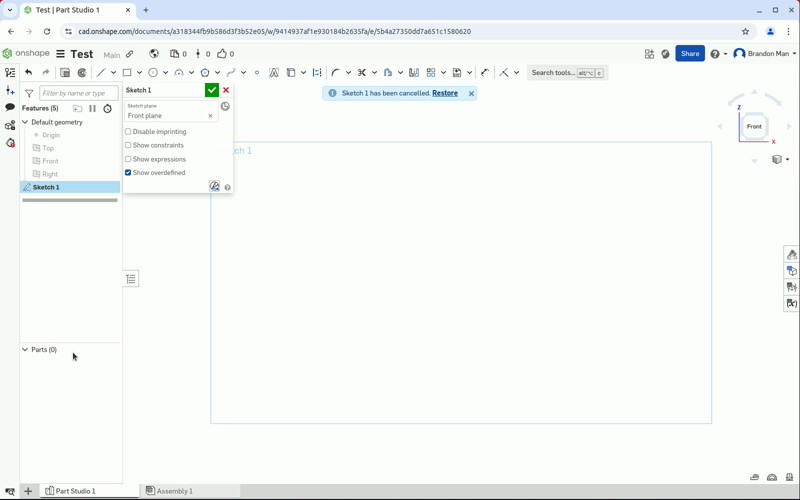
key(y)
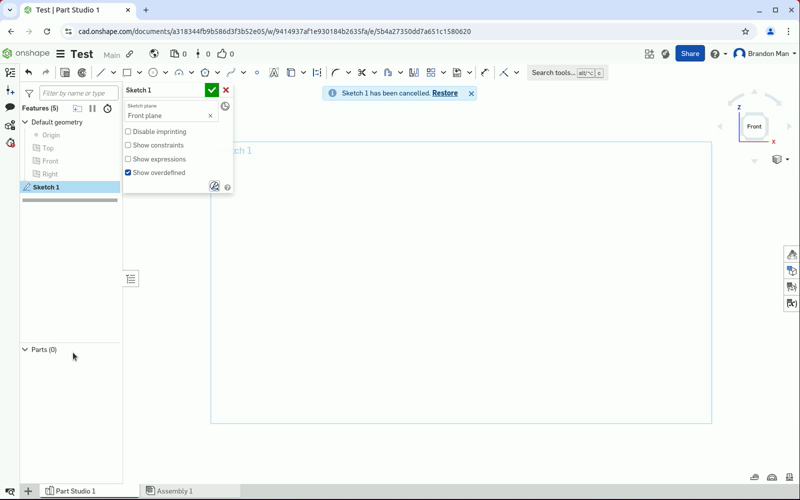
key(c)
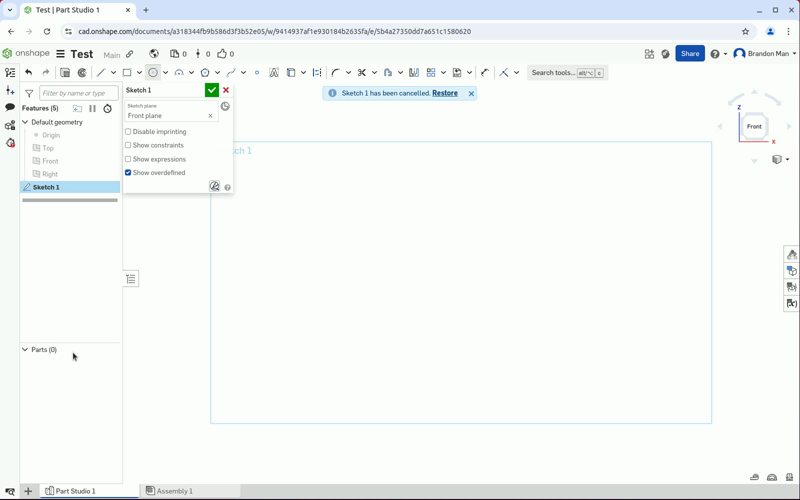
key_down(shift)
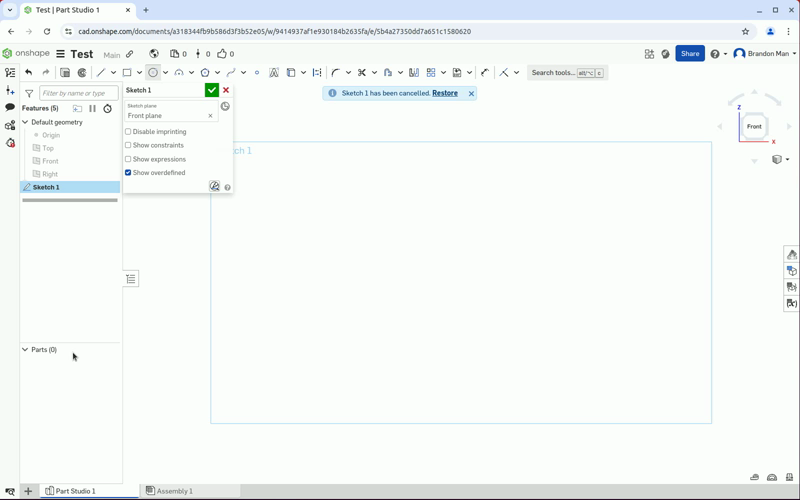
mouse_move(461, 282)
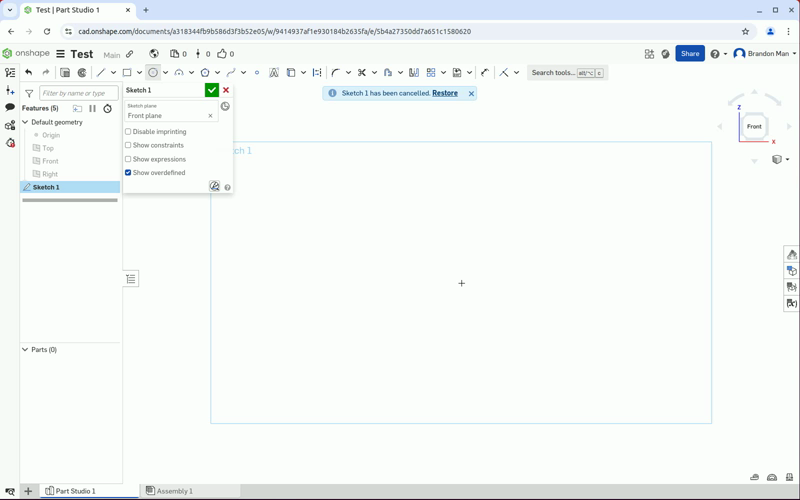
click(461, 282)
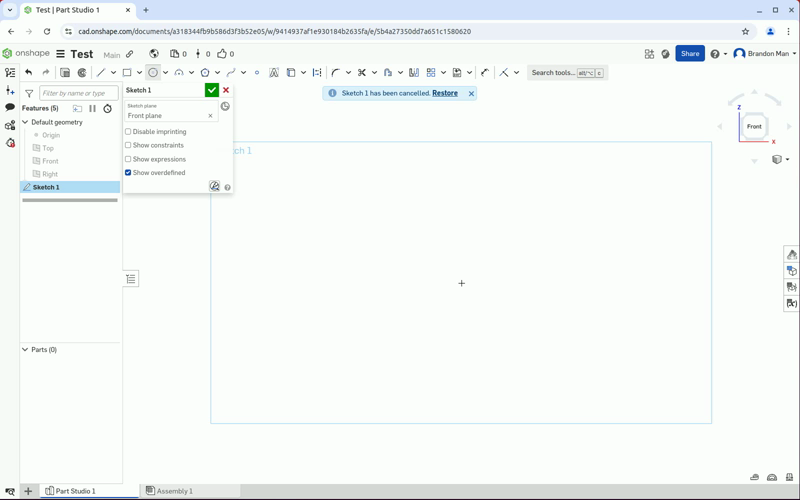
key_up(shift)
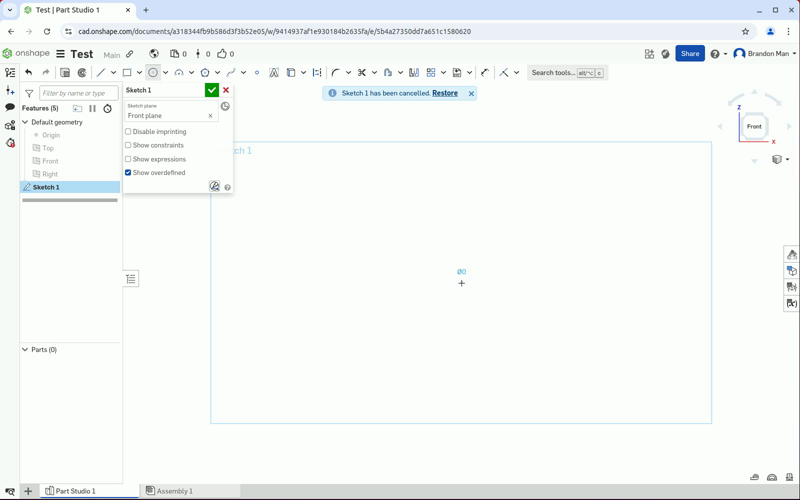
mouse_move(504, 282)
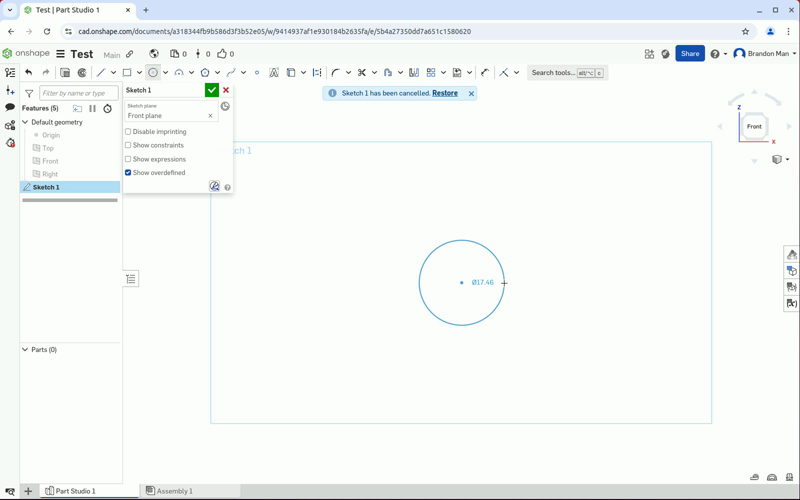
click(504, 282)
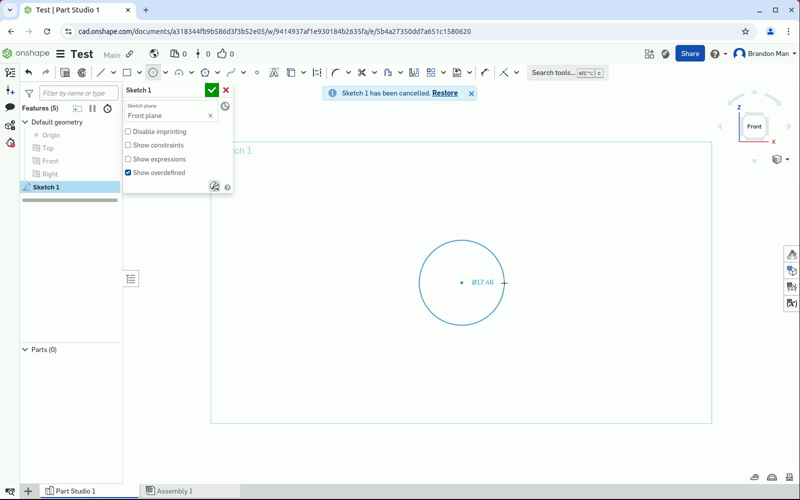
key(esc)
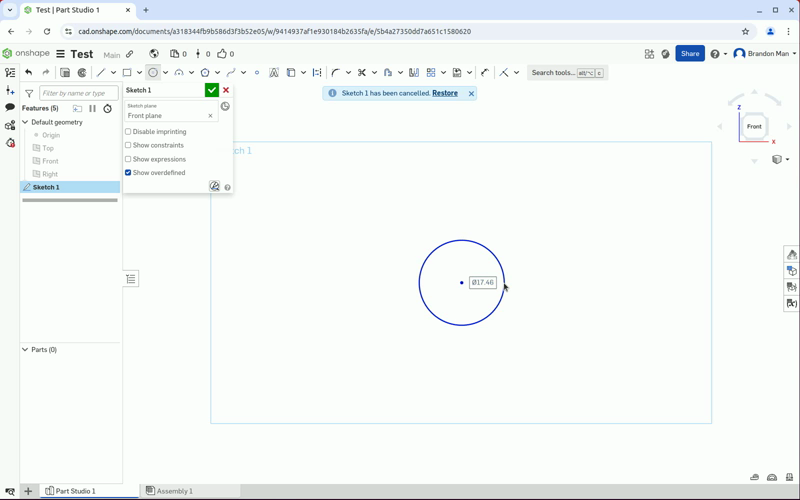
mouse_move(466, 246)
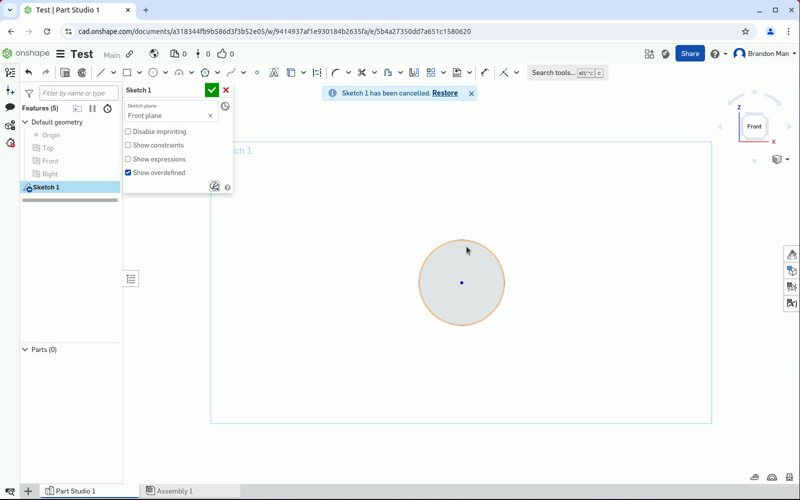
click(466, 246)
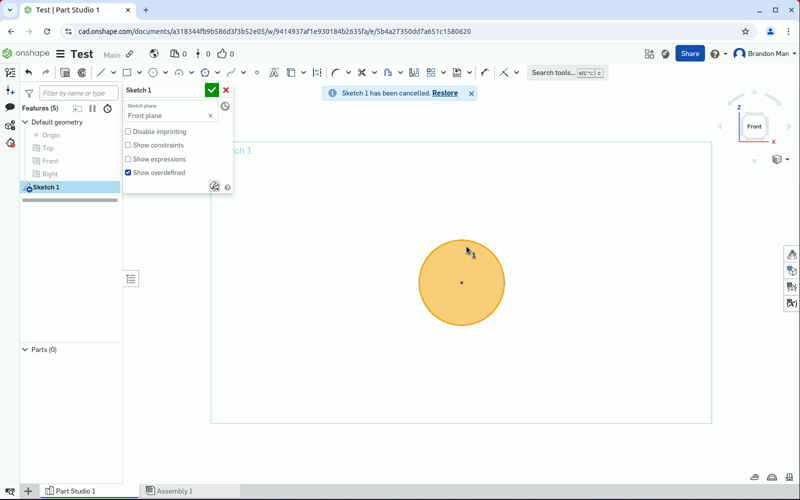
mouse_move(73, 352)
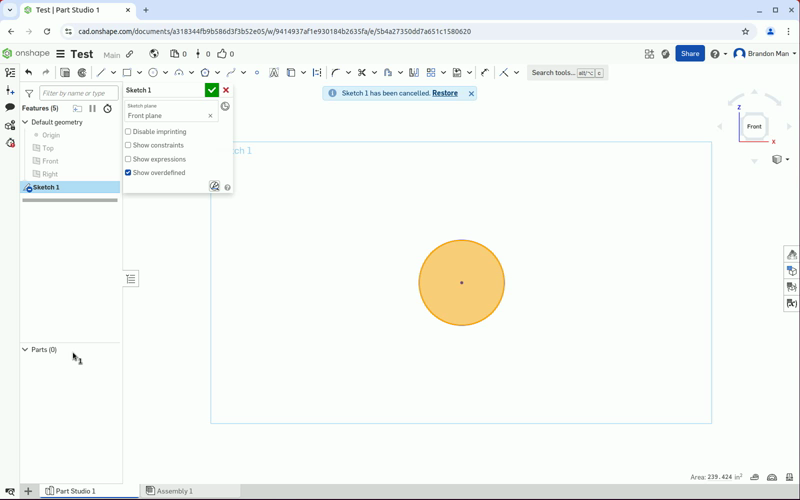
key(shift+y)
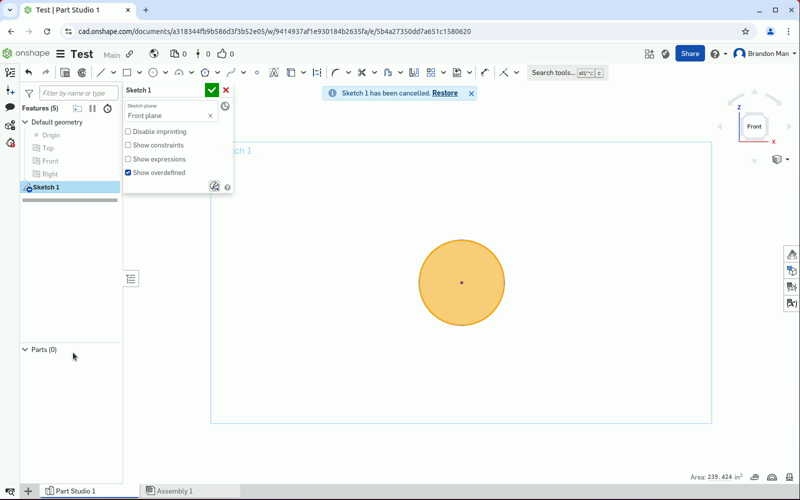
key(shift+e)
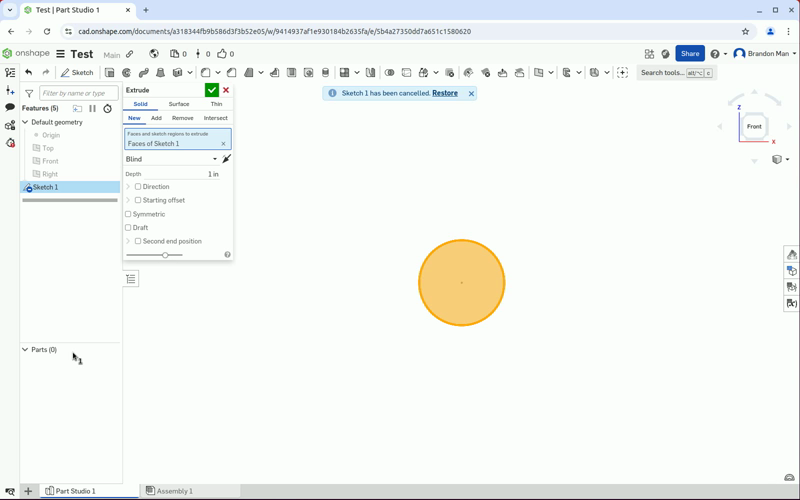
mouse_move(143, 106)
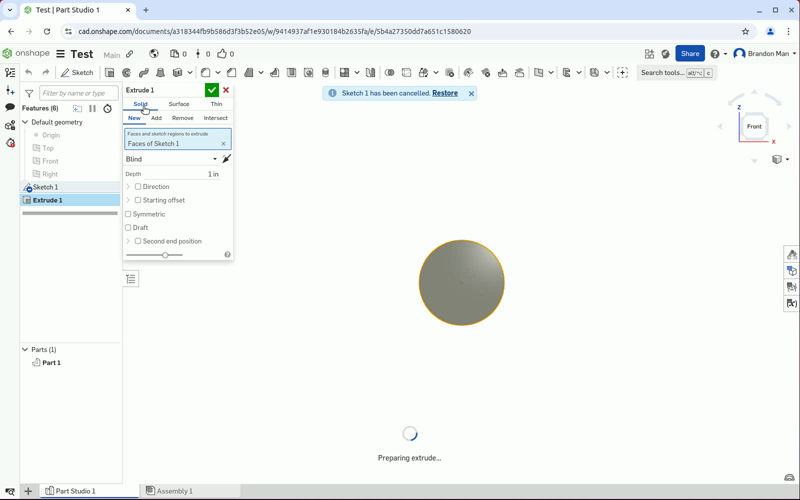
click(143, 106)
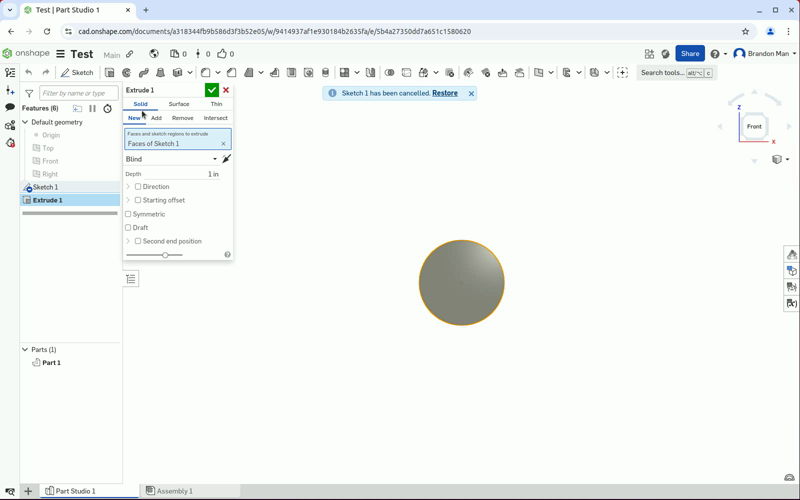
mouse_move(137, 120)
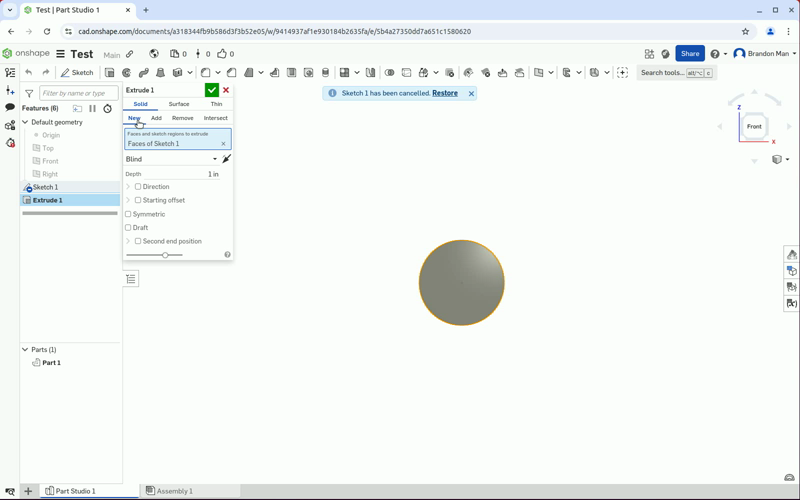
click(137, 120)
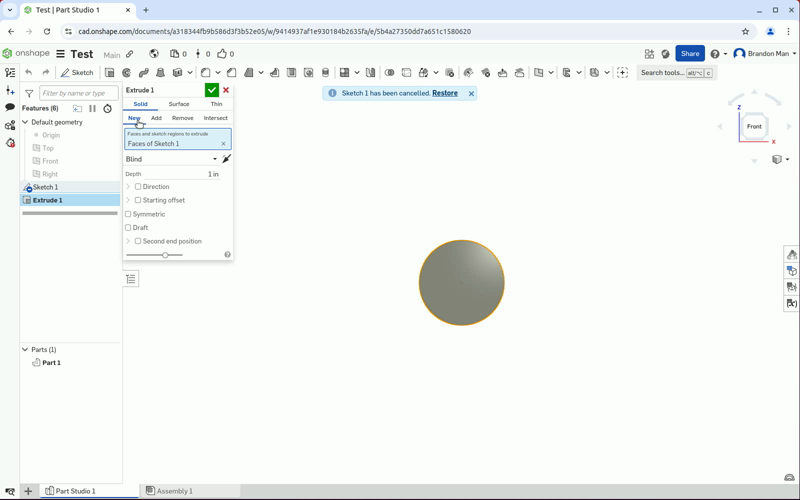
key(tab, 4)
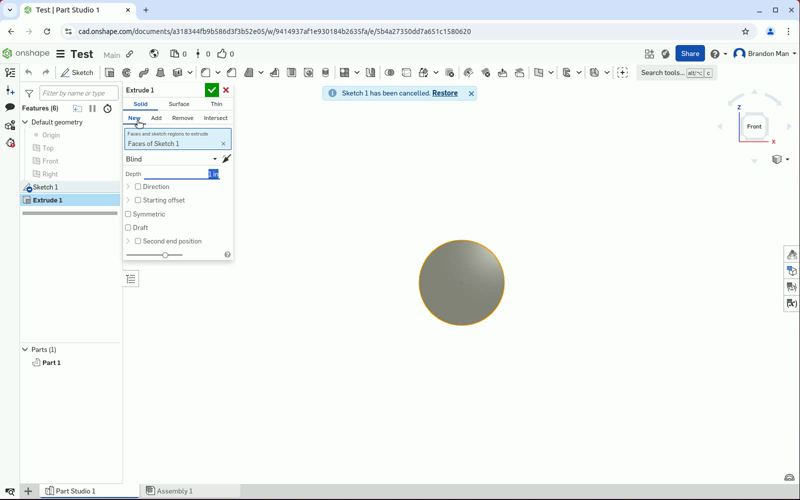
text(16.128)
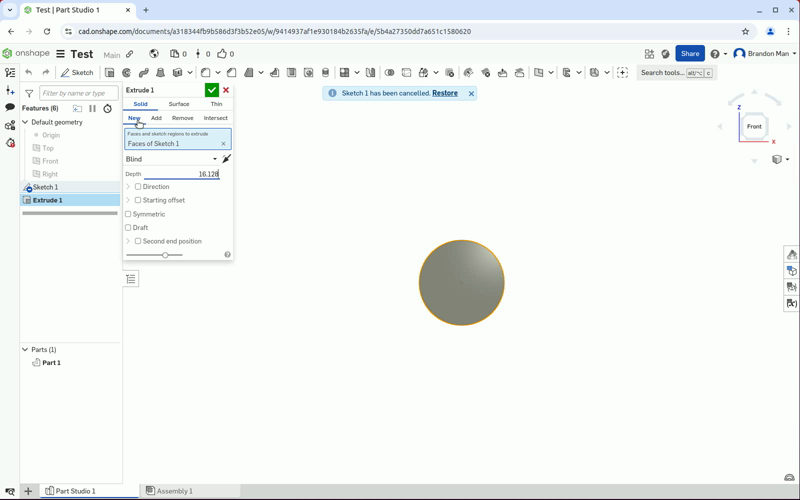
key(enter)
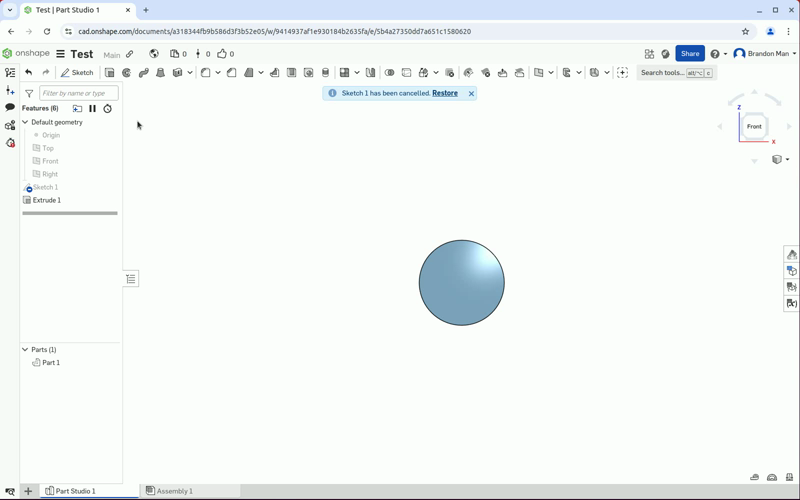
key(shift+h)
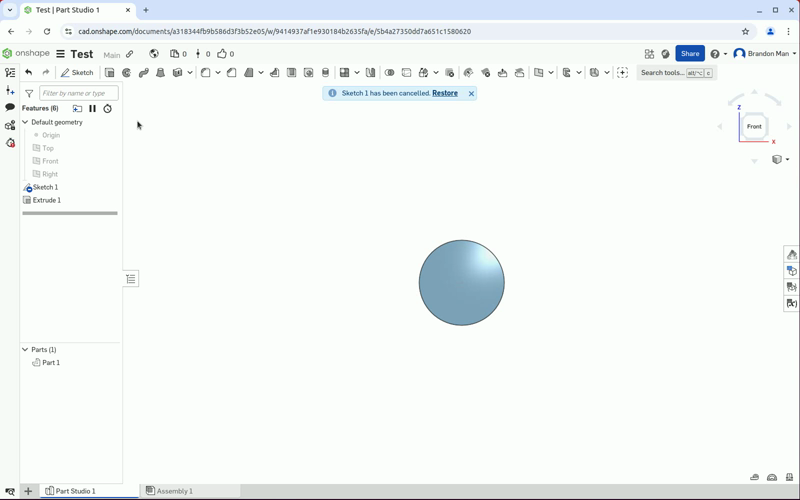
key(shift+h)
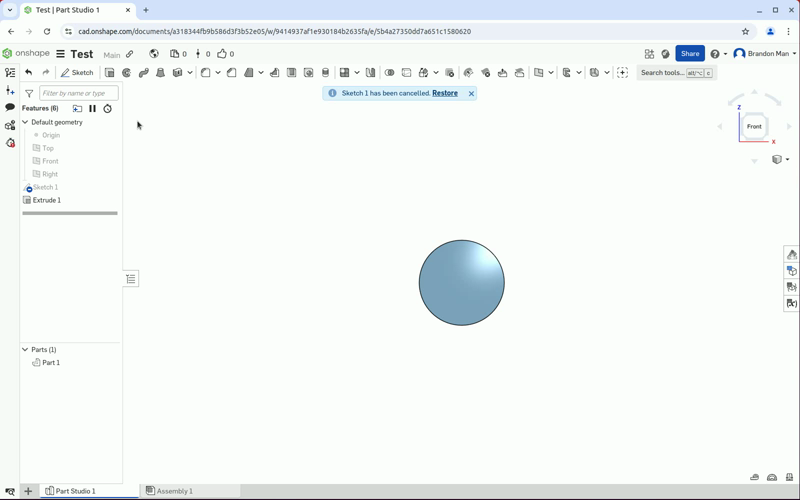
mouse_move(73, 189)
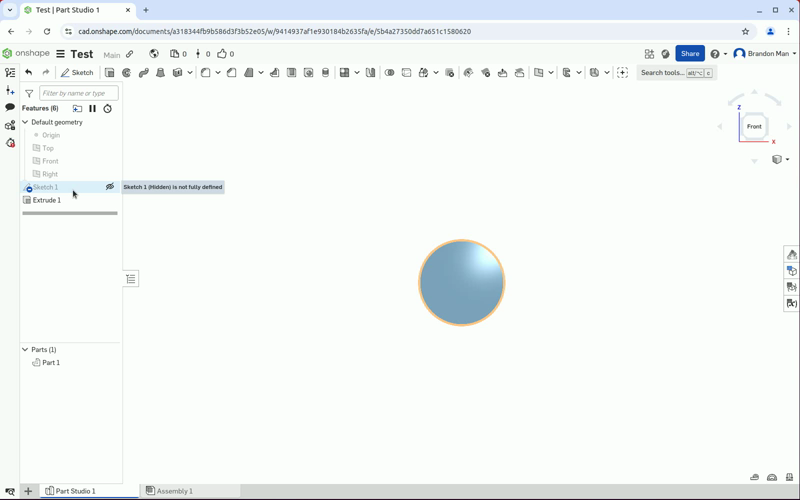
click(73, 189)
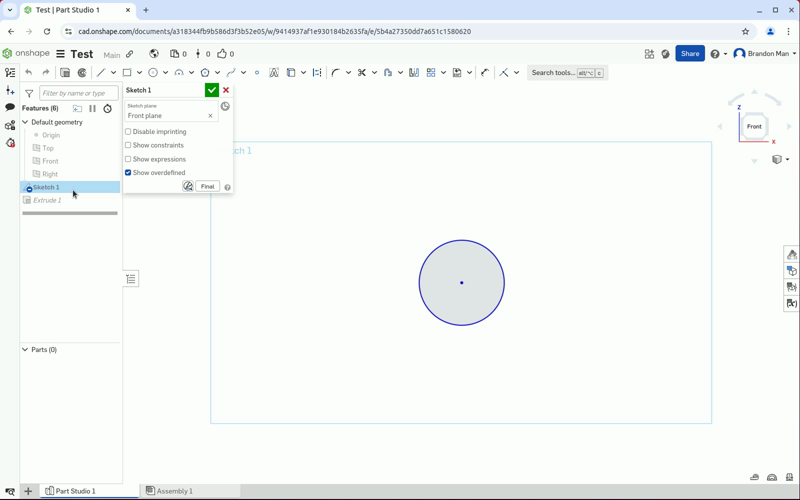
mouse_move(229, 92)
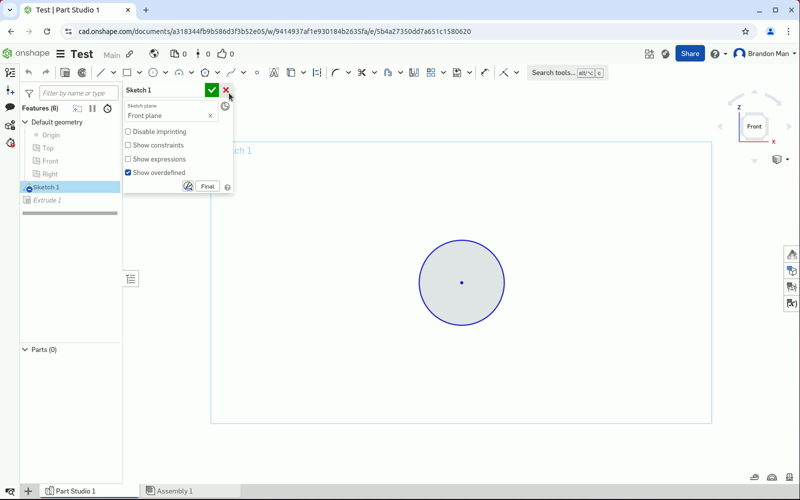
click(229, 92)
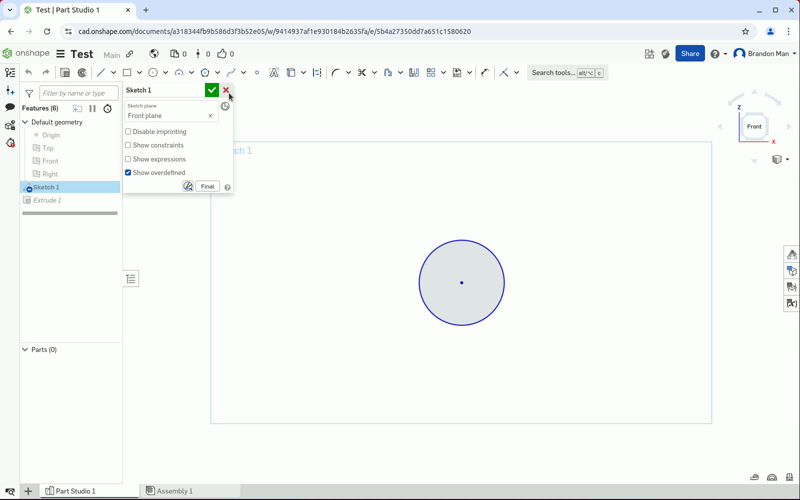
key(shift+s)
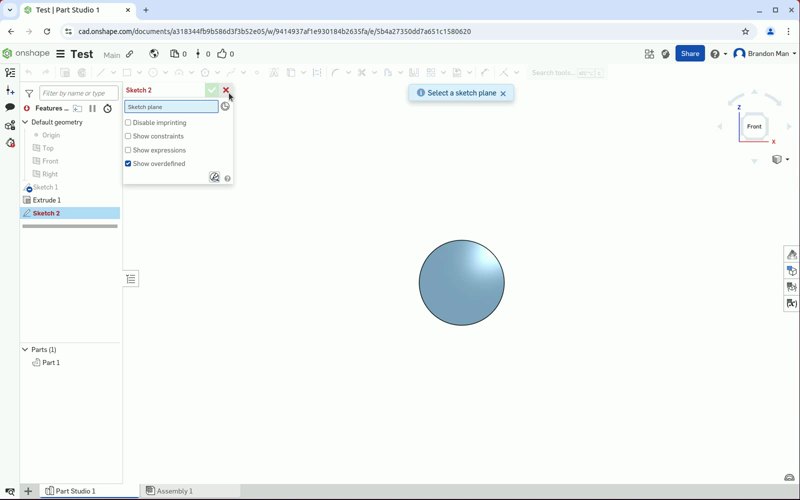
mouse_move(73, 163)
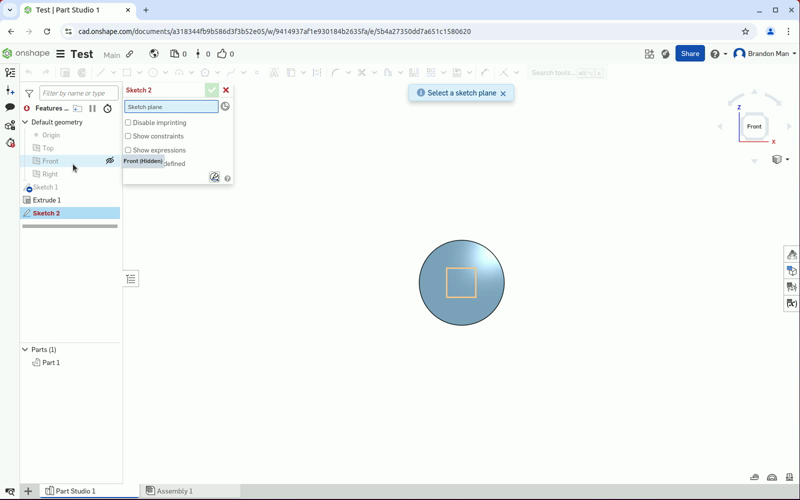
click(73, 163)
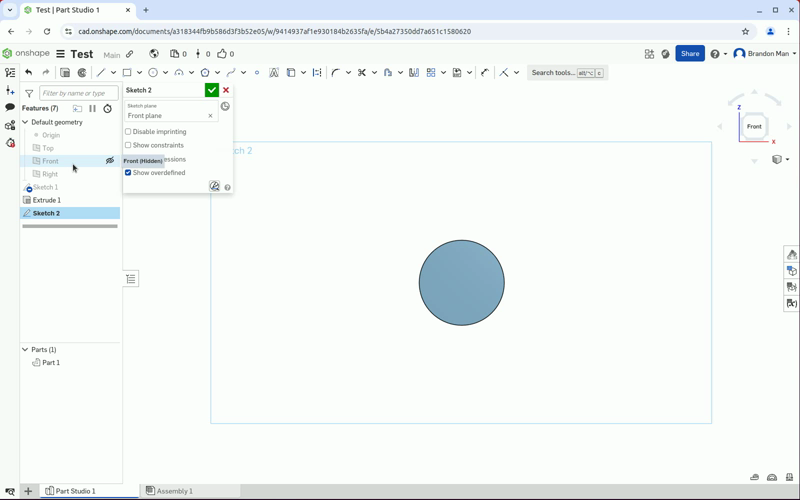
mouse_move(73, 352)
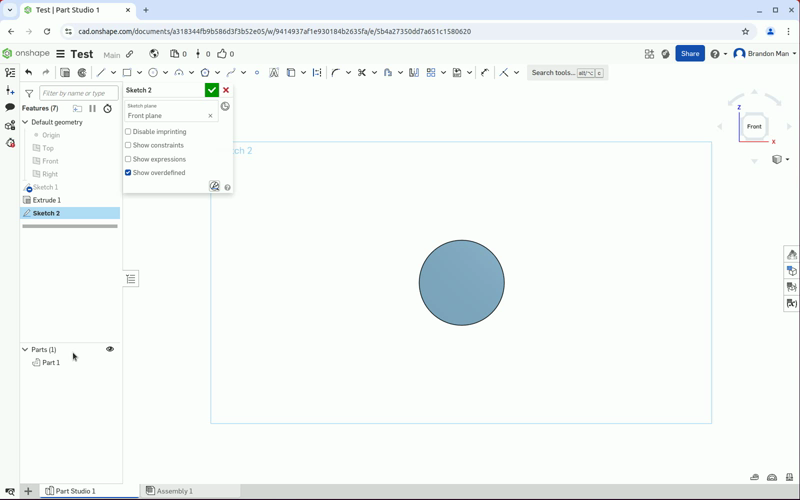
key(y)
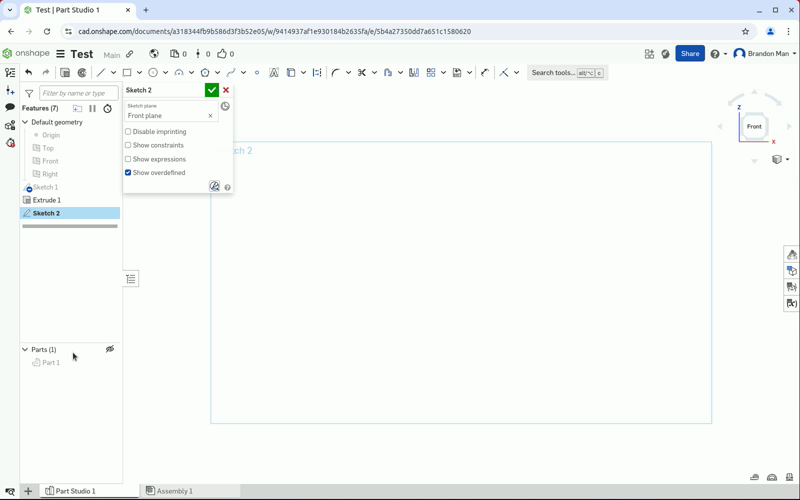
key(c)
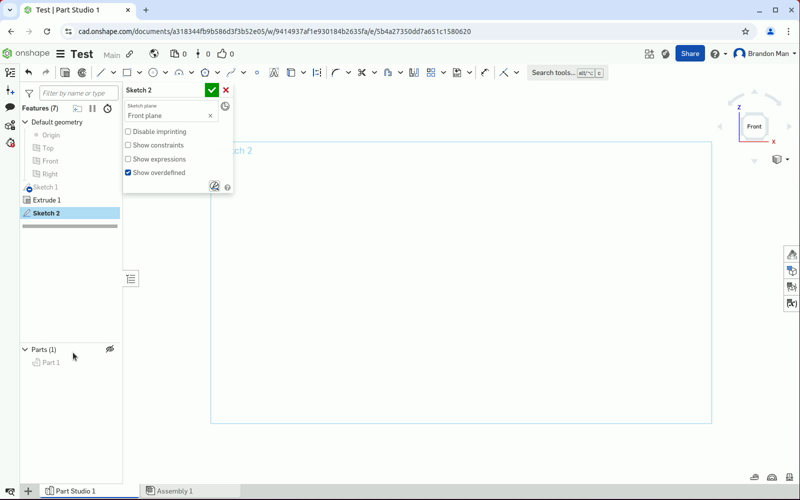
key_down(shift)
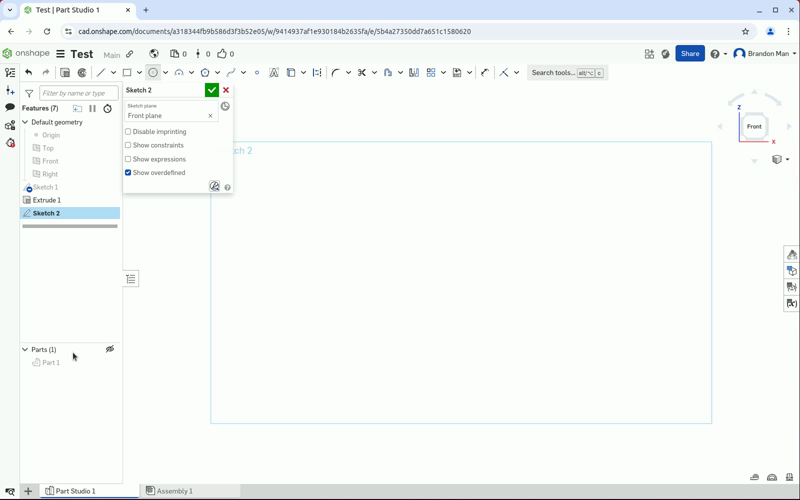
mouse_move(460, 282)
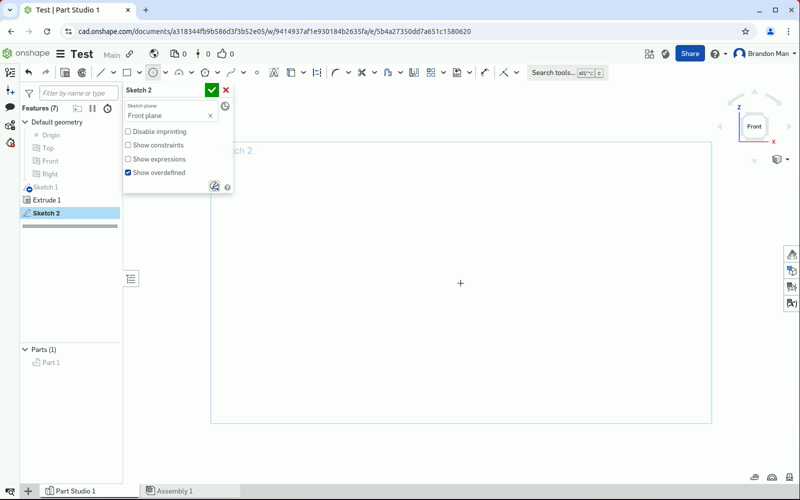
click(460, 282)
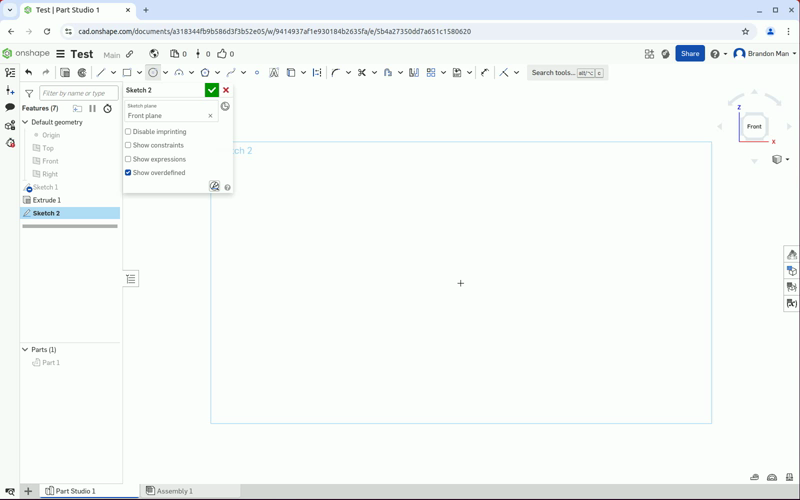
key_up(shift)
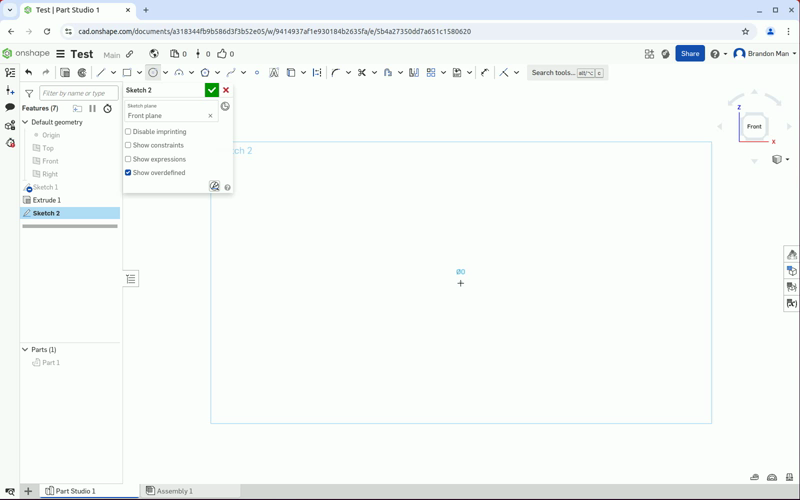
mouse_move(545, 282)
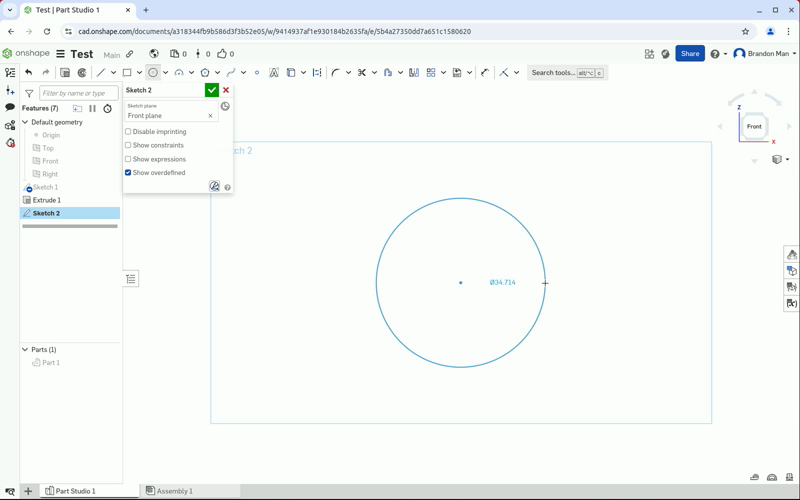
click(545, 282)
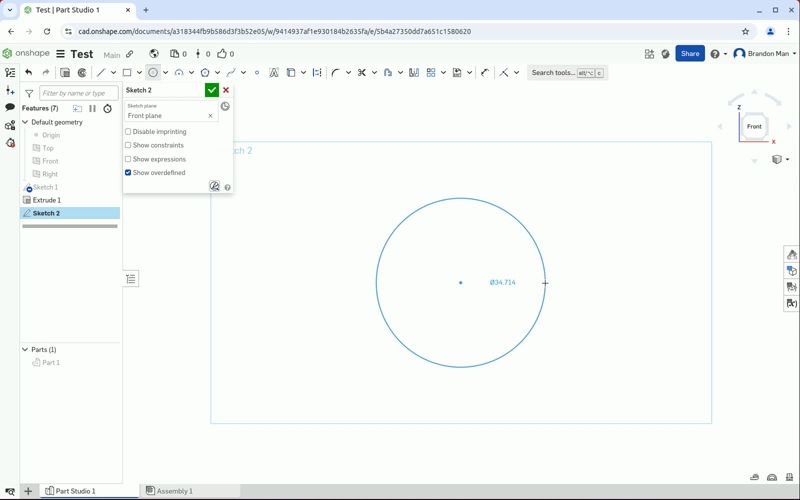
key(esc)
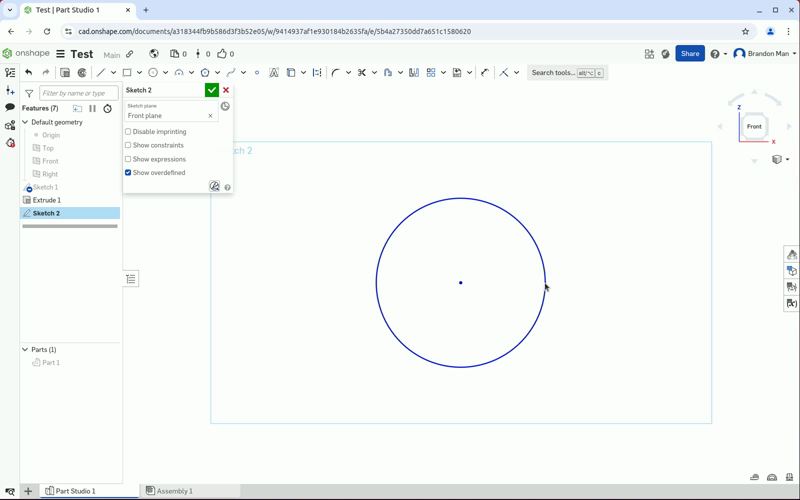
mouse_move(426, 303)
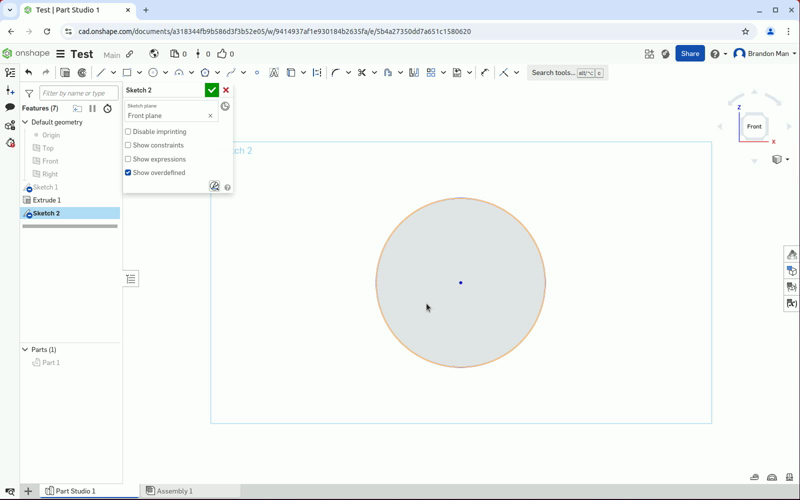
click(426, 303)
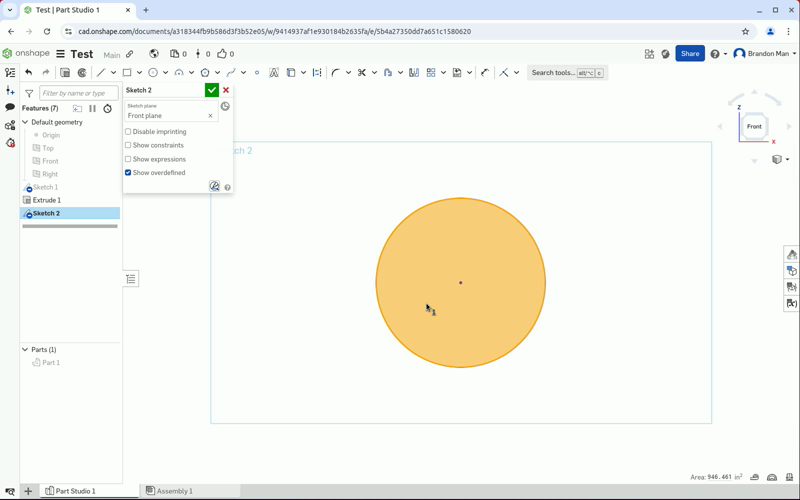
mouse_move(73, 352)
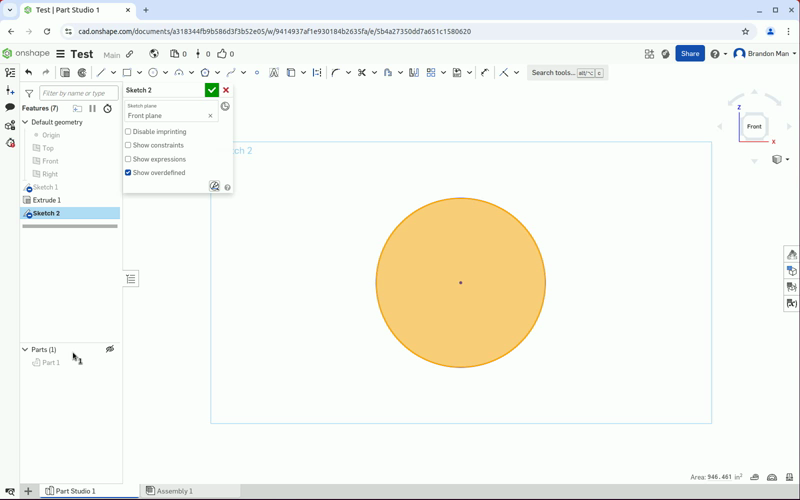
key(shift+y)
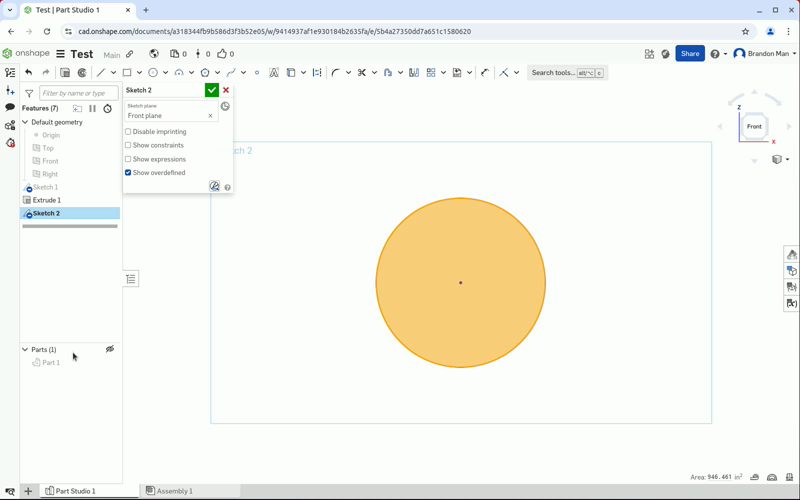
key(shift+e)
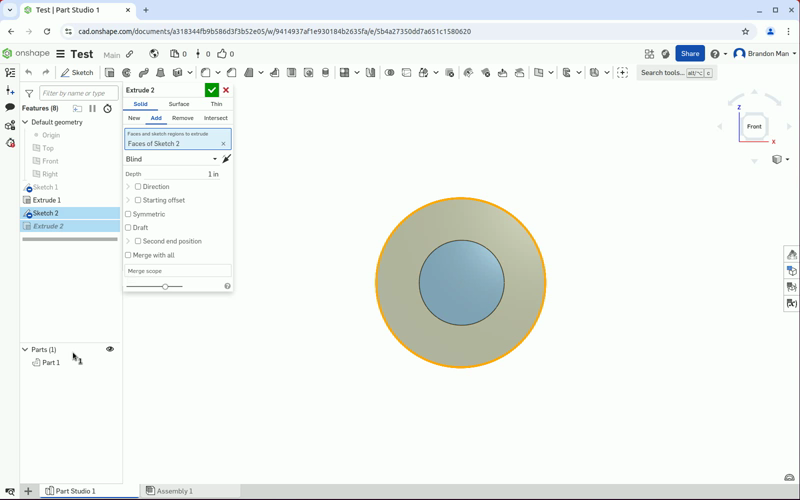
mouse_move(143, 106)
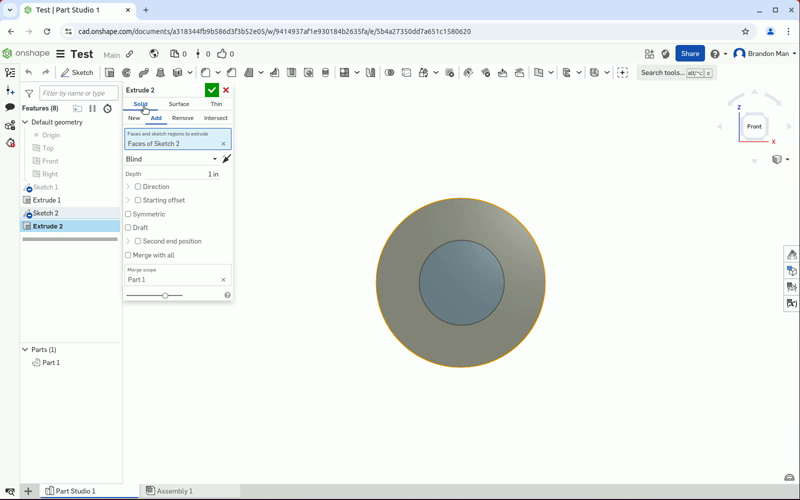
click(143, 106)
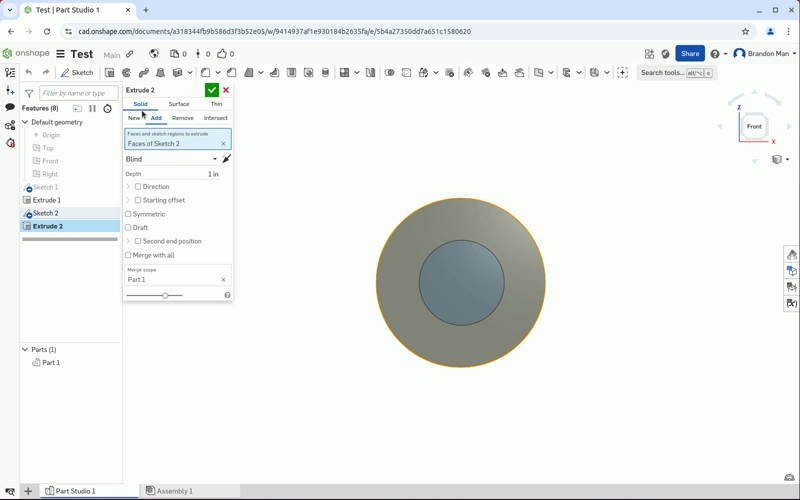
mouse_move(137, 120)
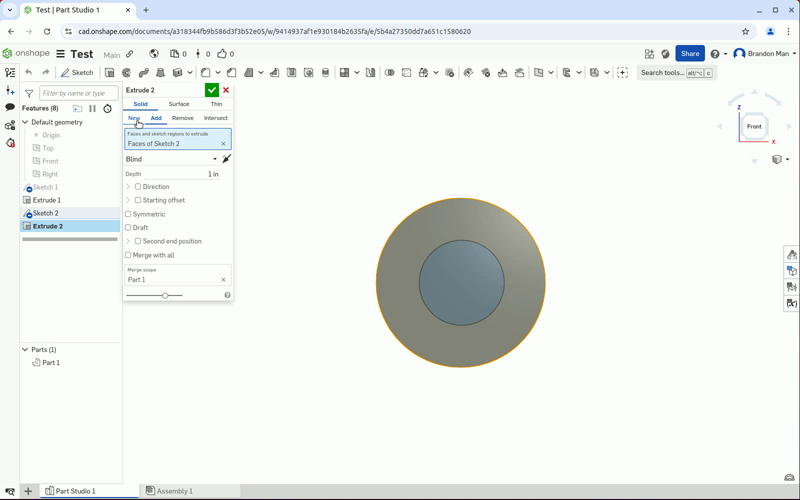
click(137, 120)
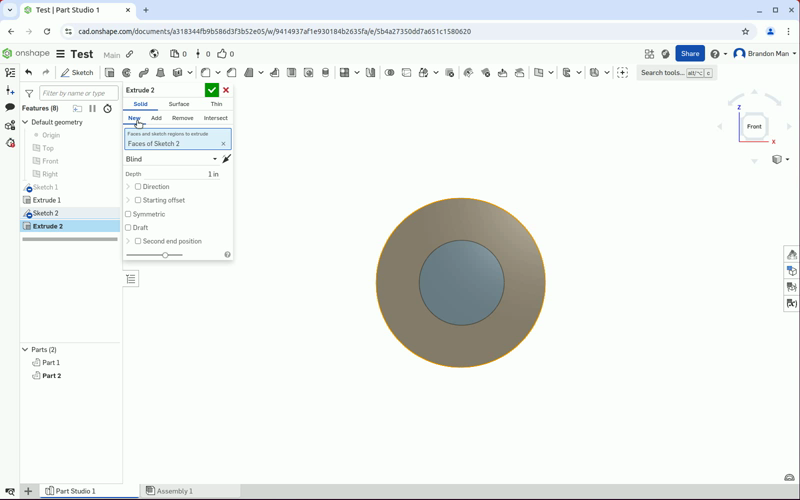
key(tab, 4)
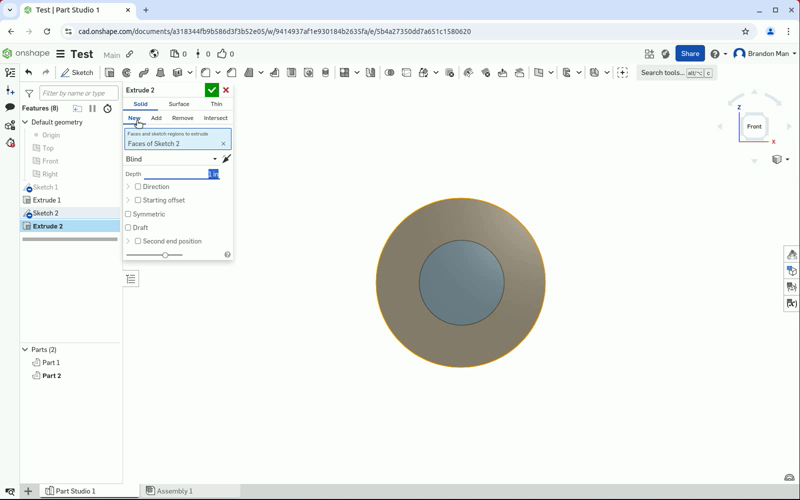
text(10.591)
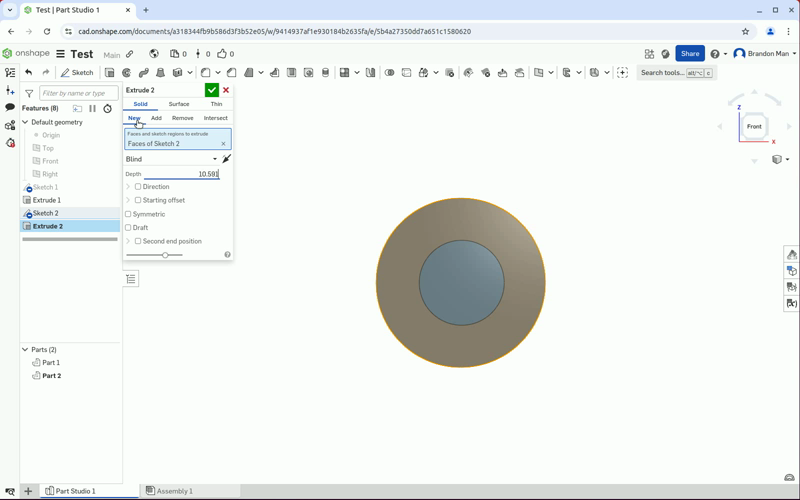
key(enter)
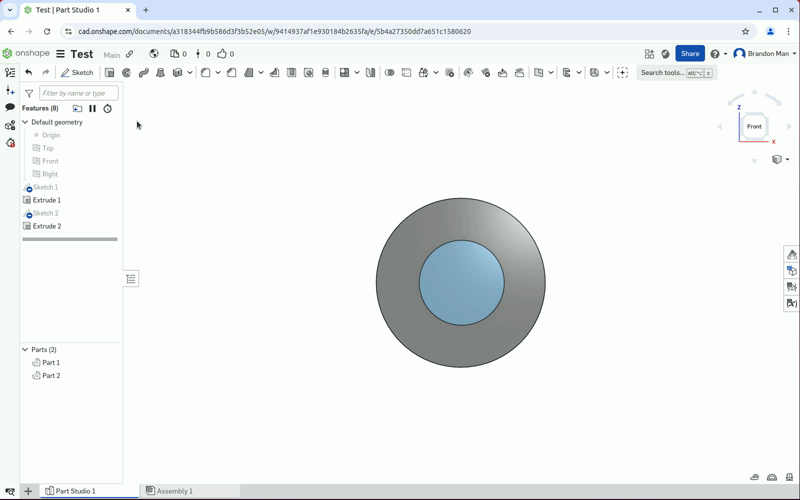
key(shift+h)
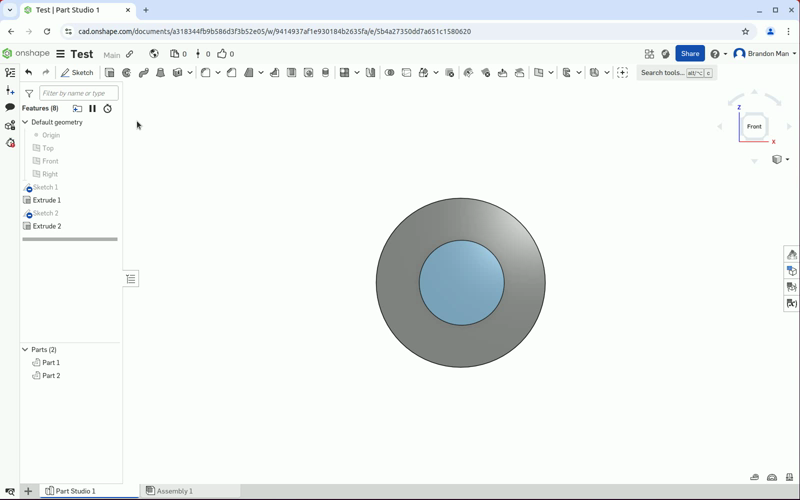
key(shift+h)
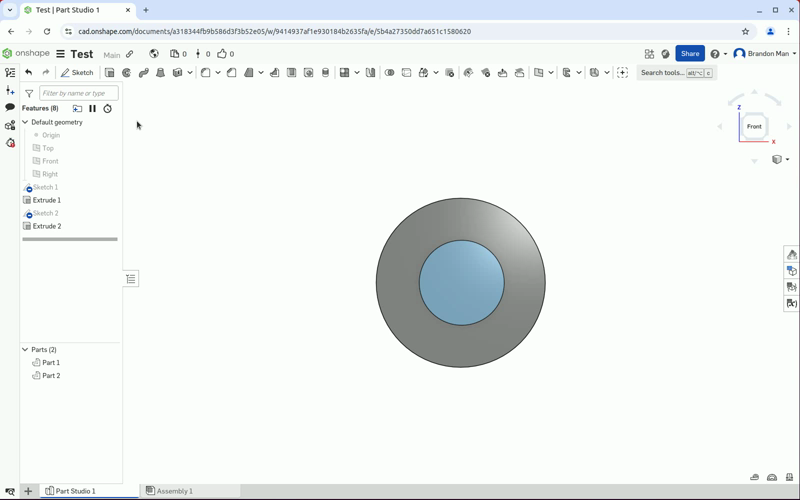
mouse_move(73, 189)
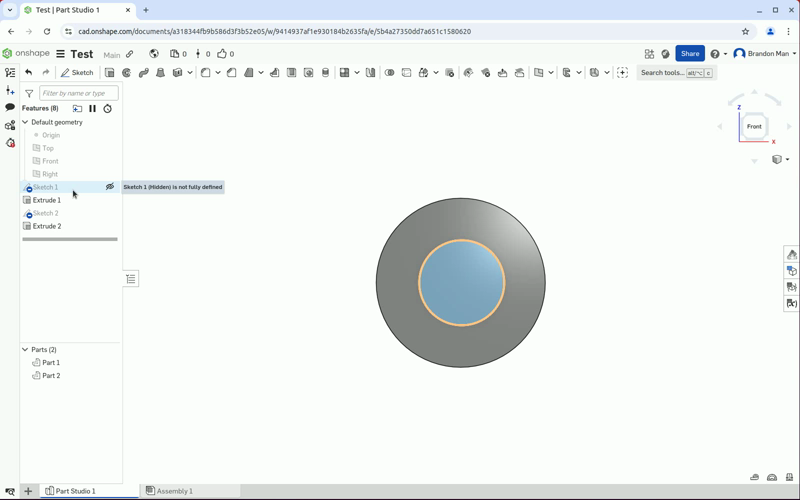
click(73, 189)
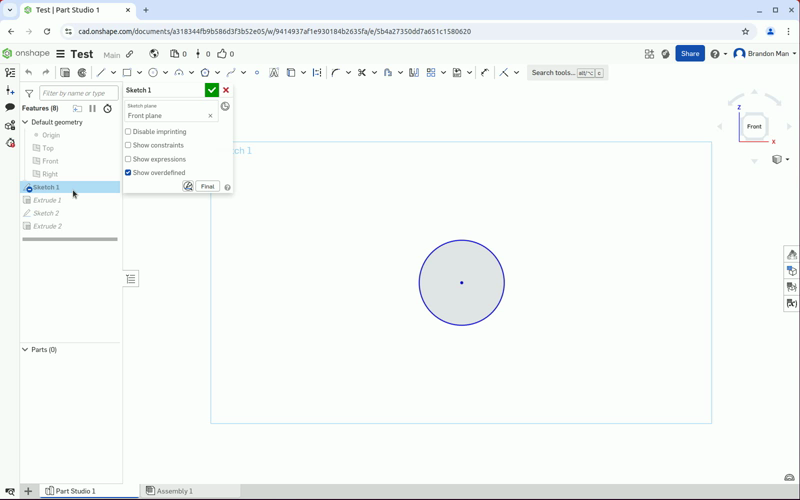
mouse_move(229, 92)
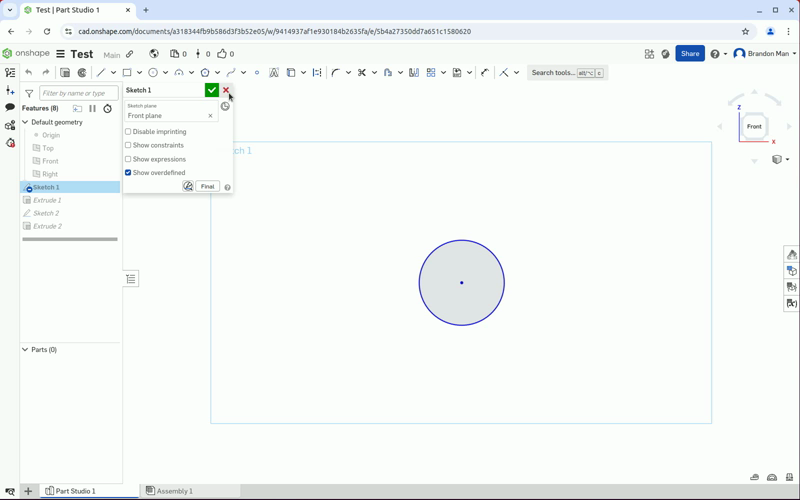
click(229, 92)
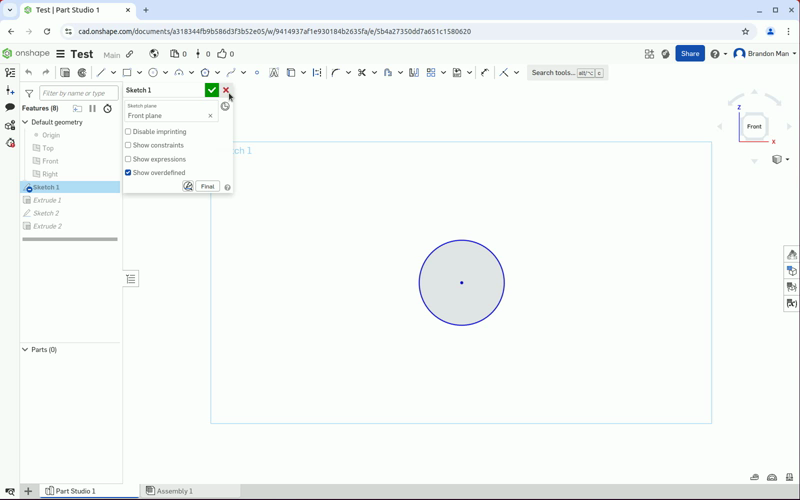
key(shift+s)
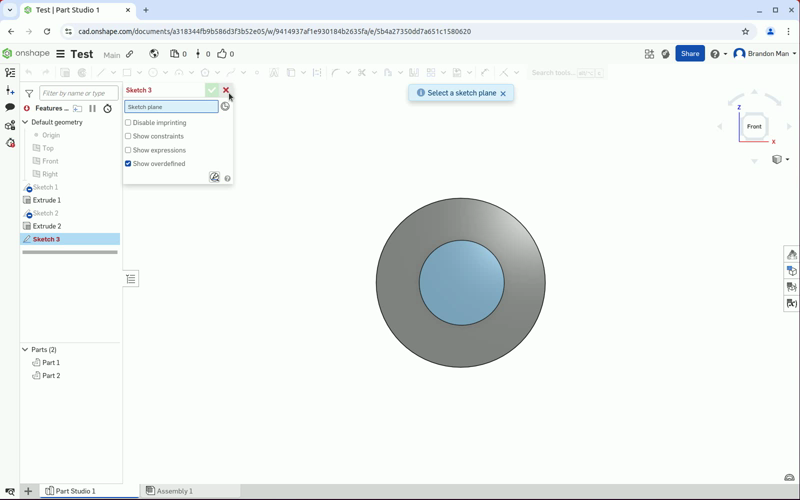
mouse_move(73, 163)
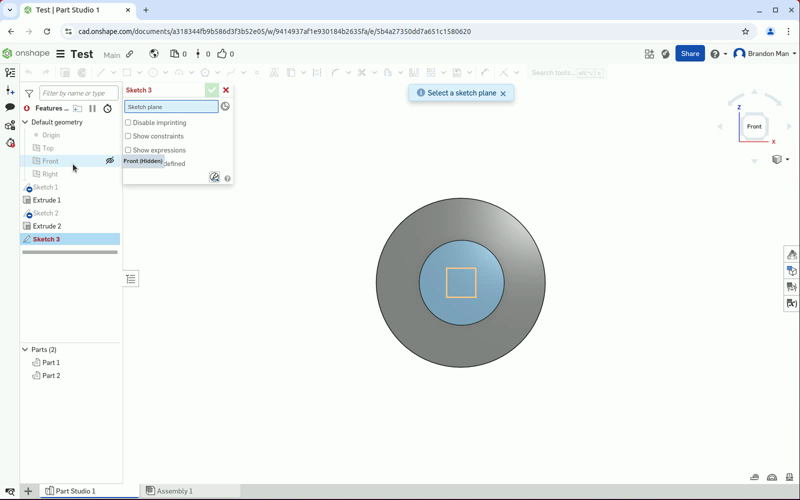
click(73, 163)
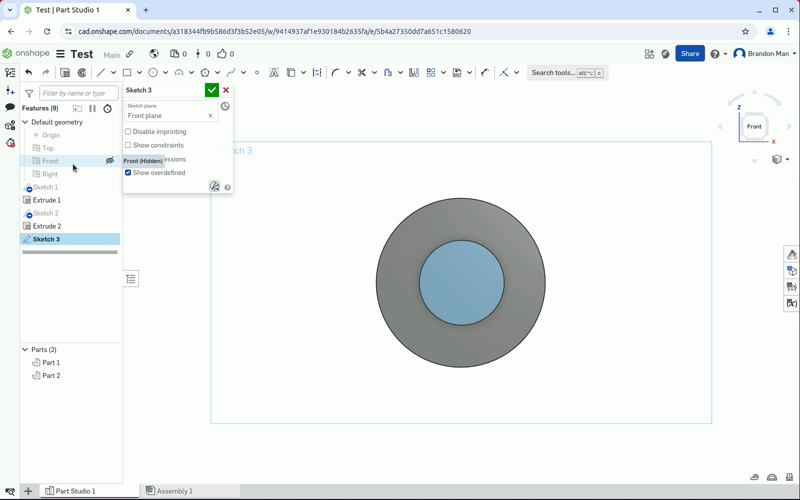
mouse_move(73, 352)
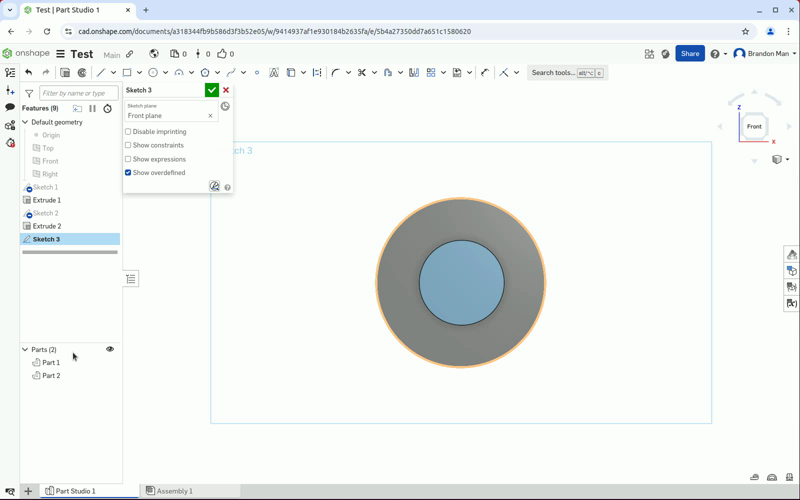
key(y)
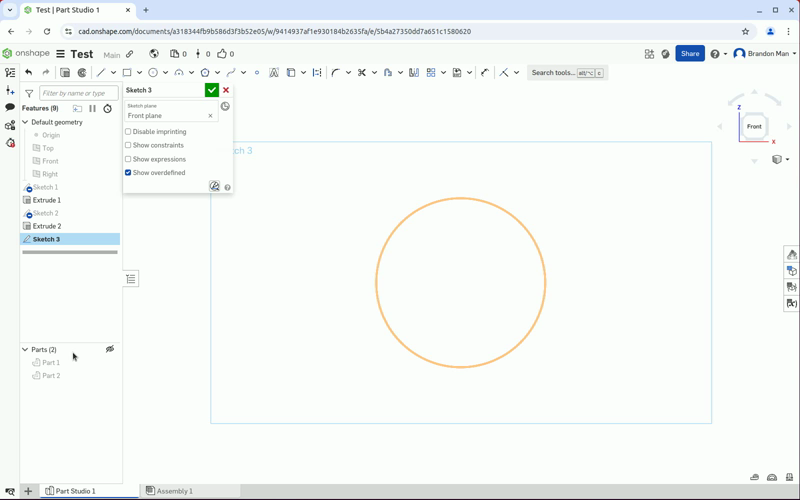
key(c)
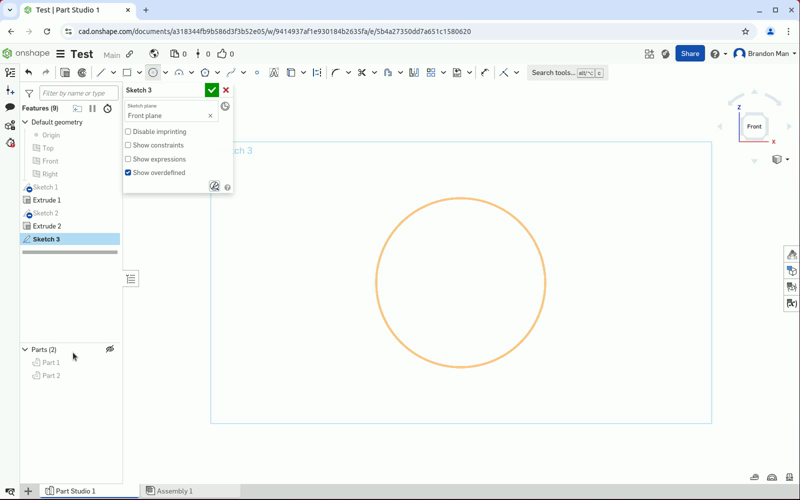
key_down(shift)
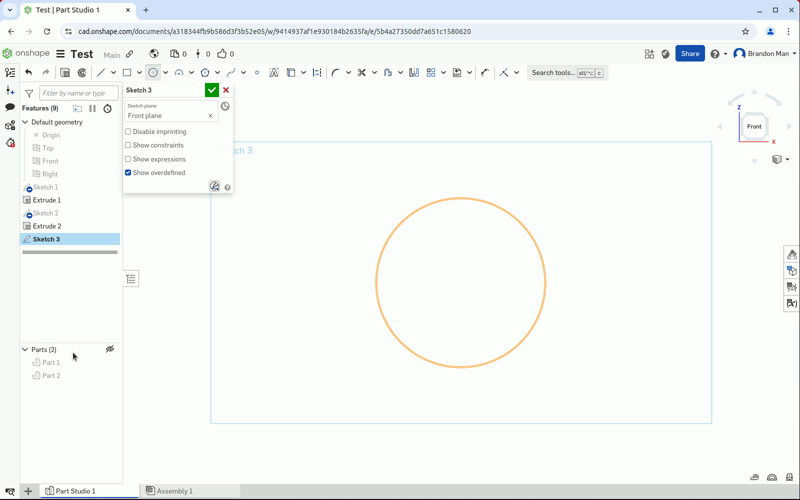
mouse_move(461, 282)
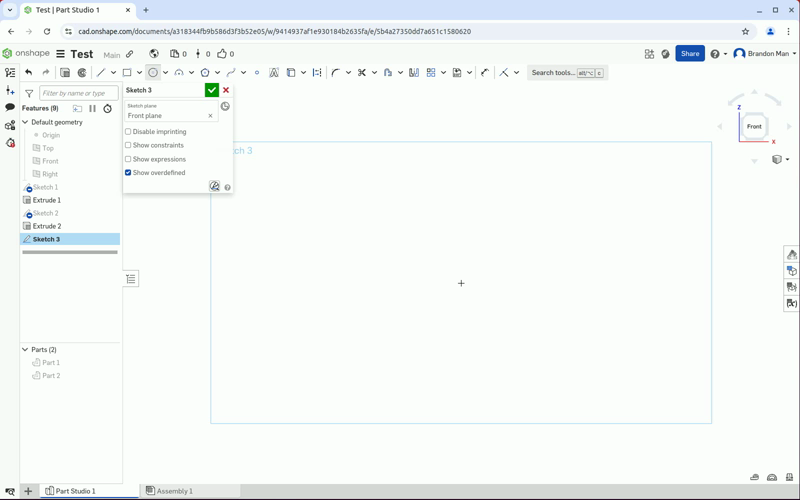
click(461, 282)
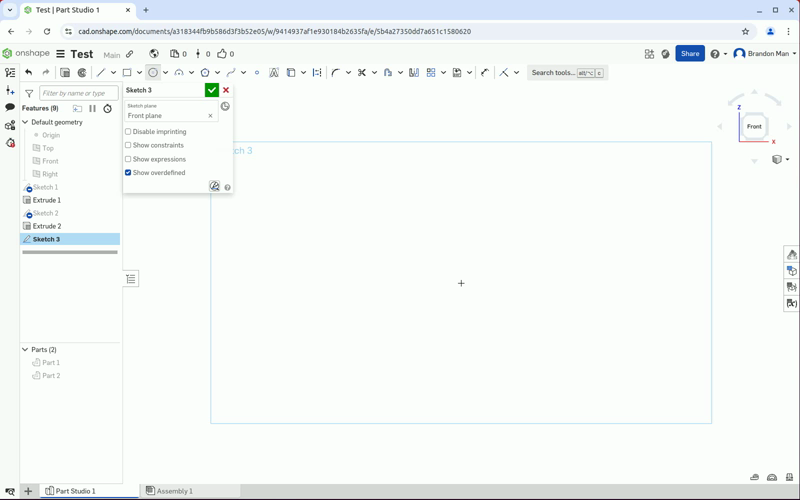
key_up(shift)
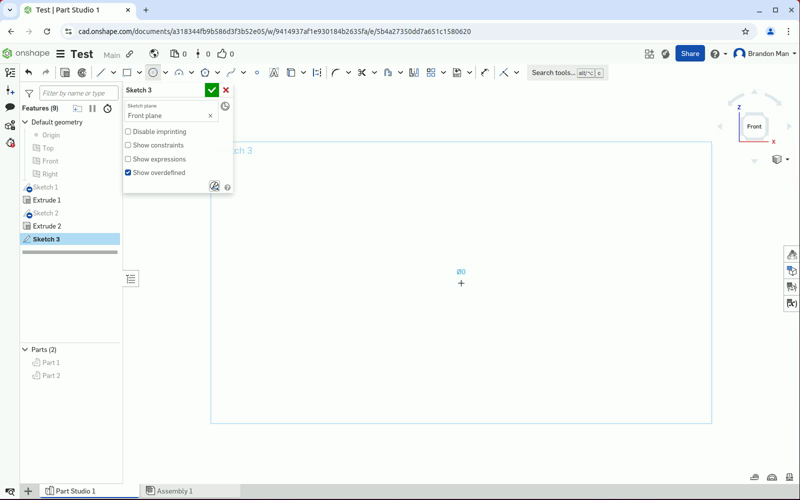
mouse_move(574, 282)
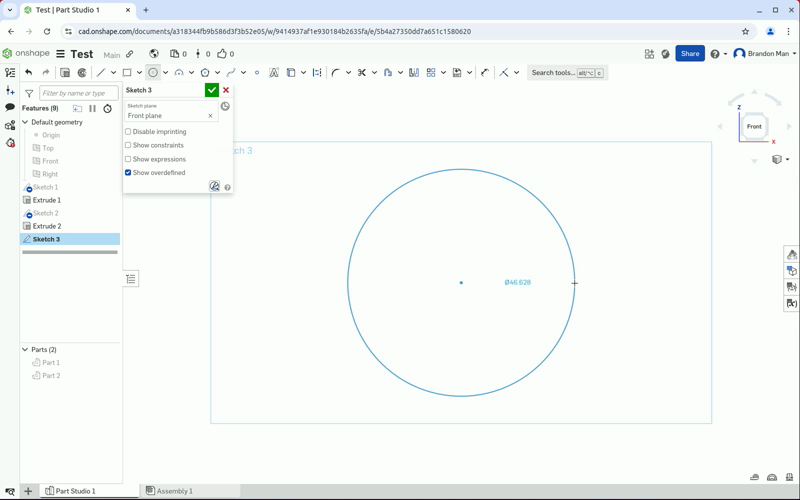
click(574, 282)
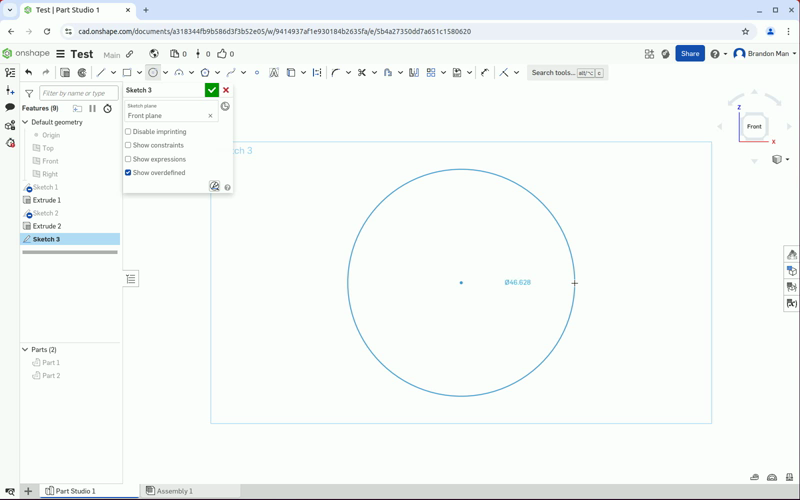
key(esc)
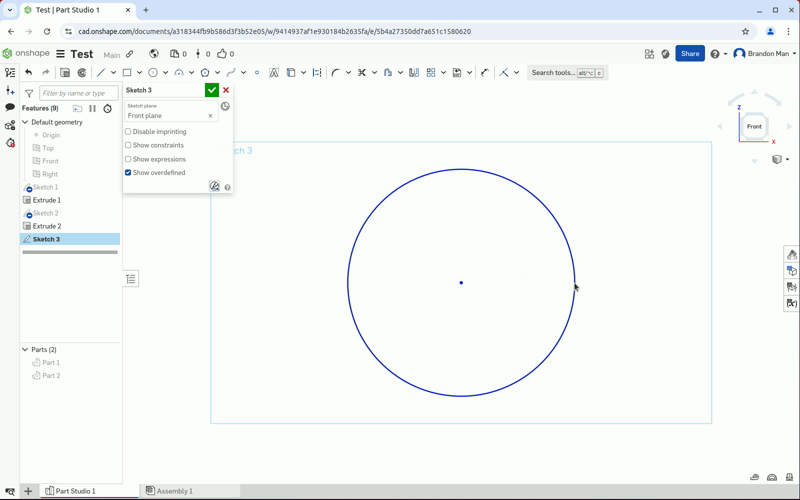
key(c)
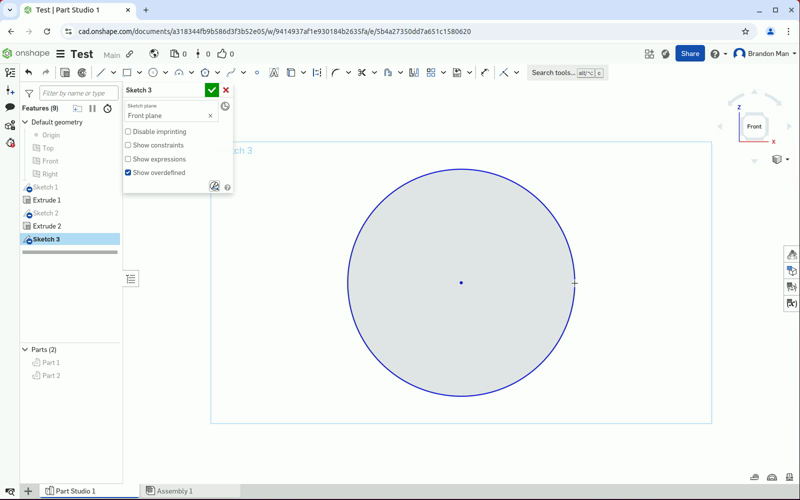
key_down(shift)
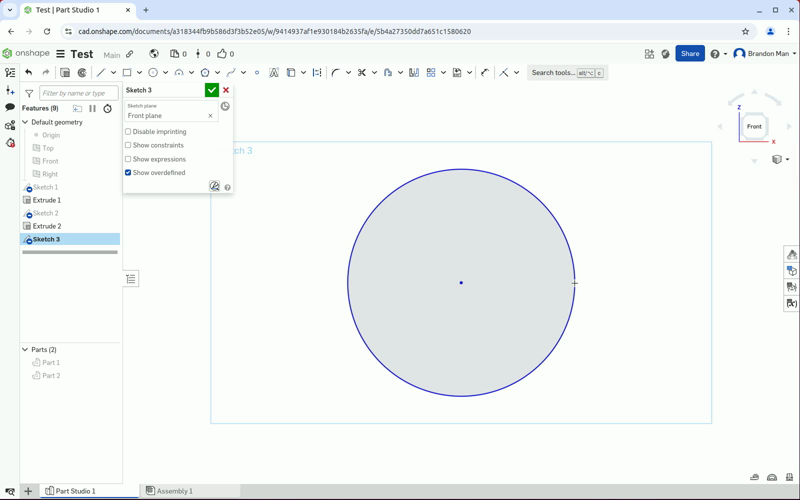
mouse_move(461, 282)
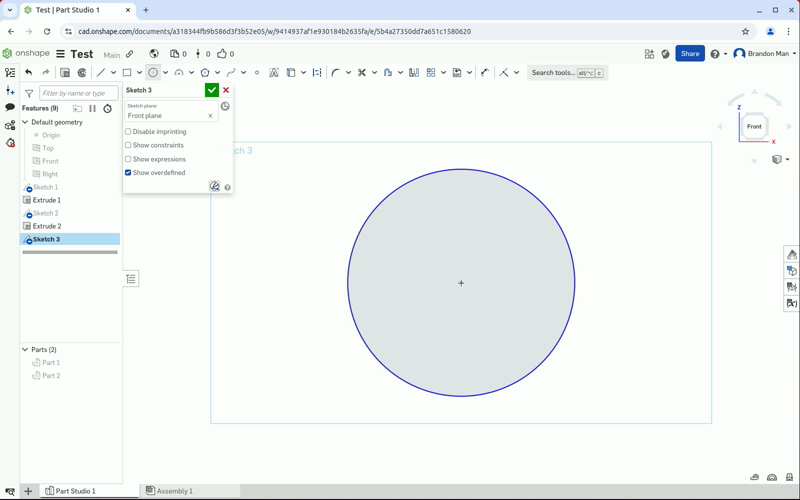
click(461, 282)
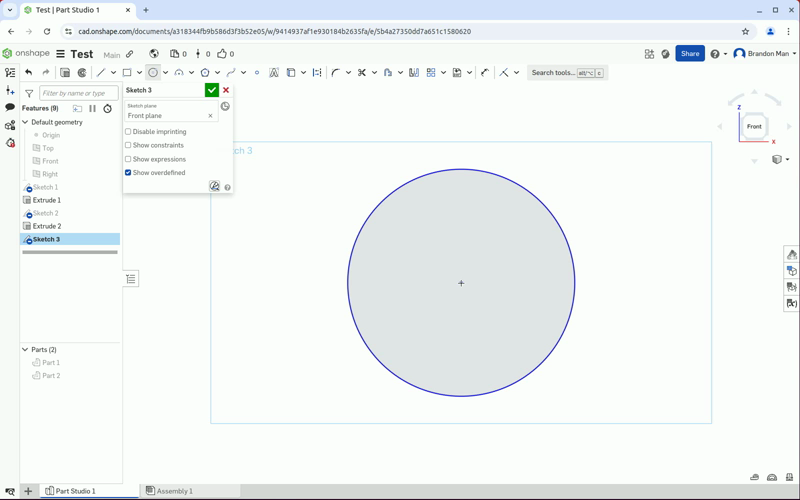
key_up(shift)
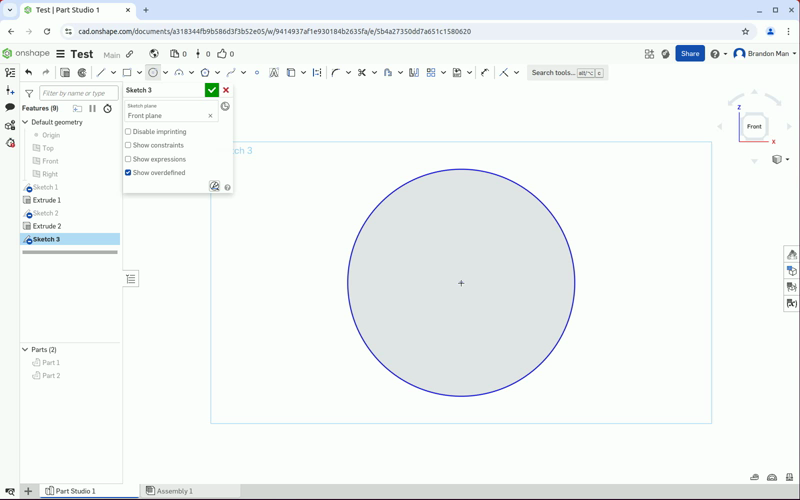
mouse_move(555, 282)
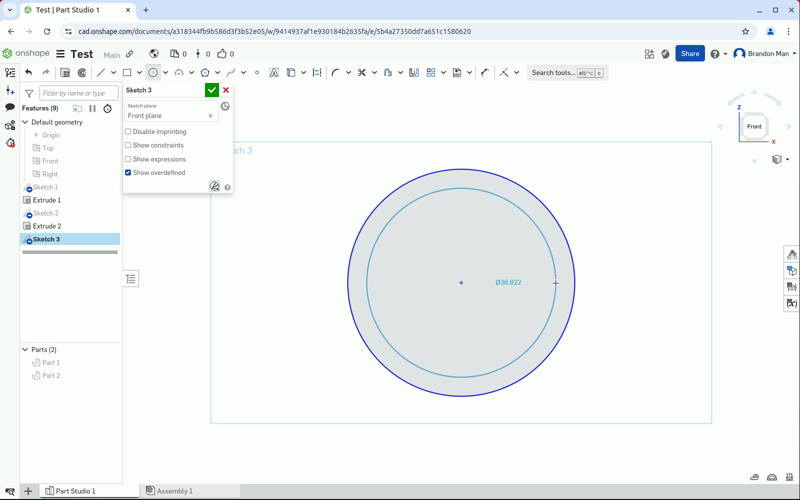
click(555, 282)
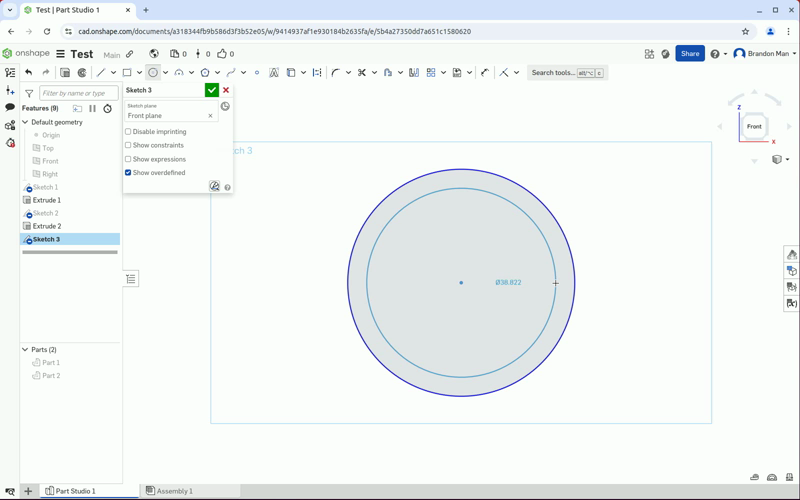
key(esc)
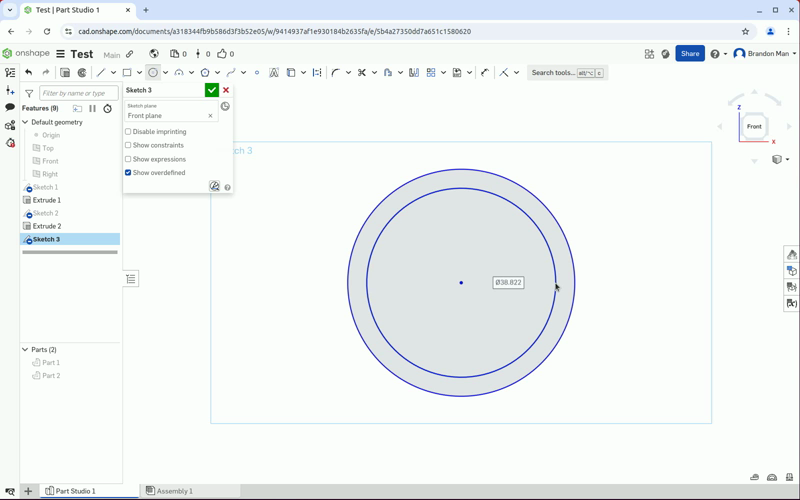
mouse_move(543, 344)
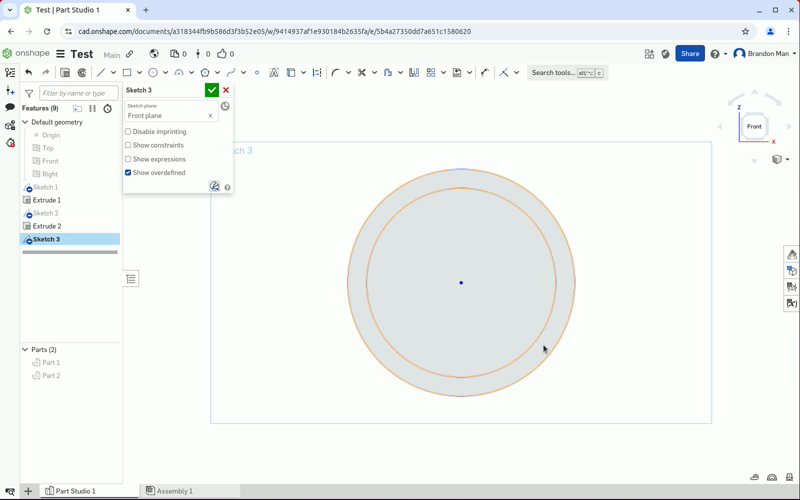
click(543, 344)
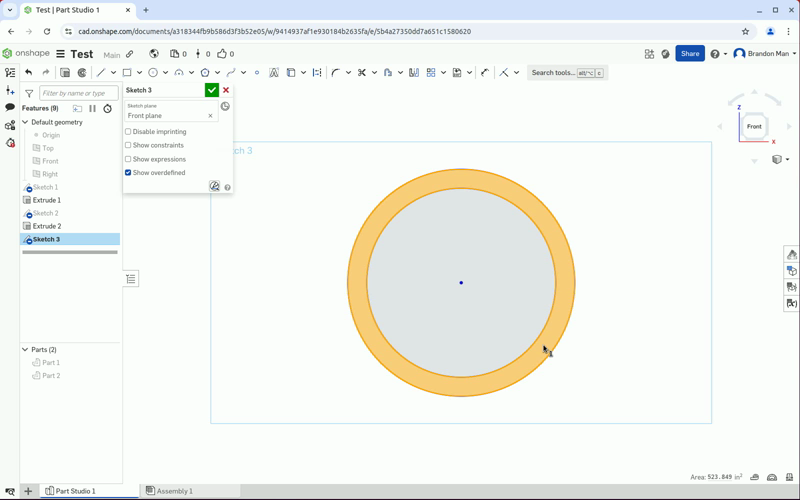
mouse_move(73, 352)
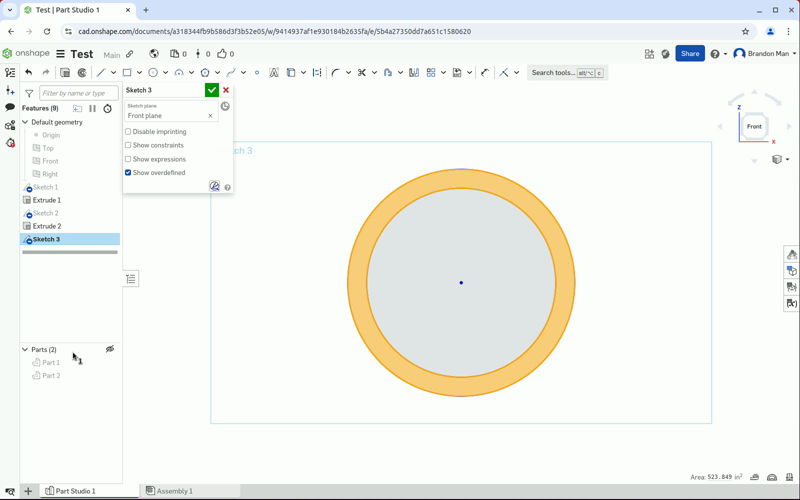
key(shift+y)
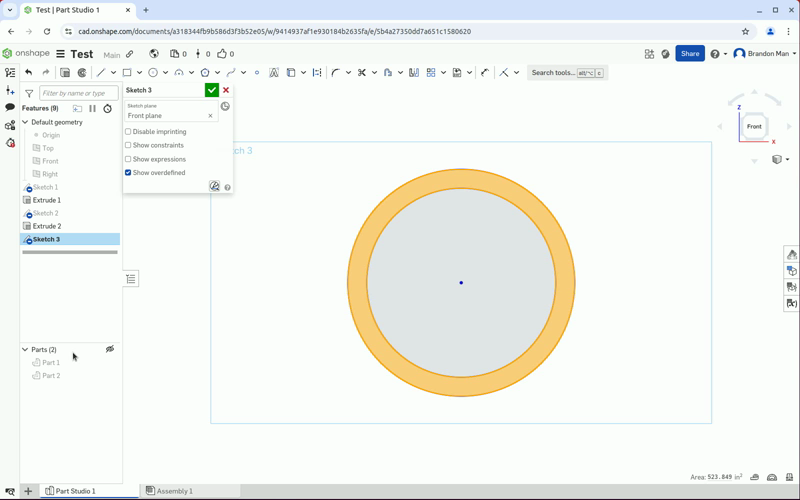
key(shift+e)
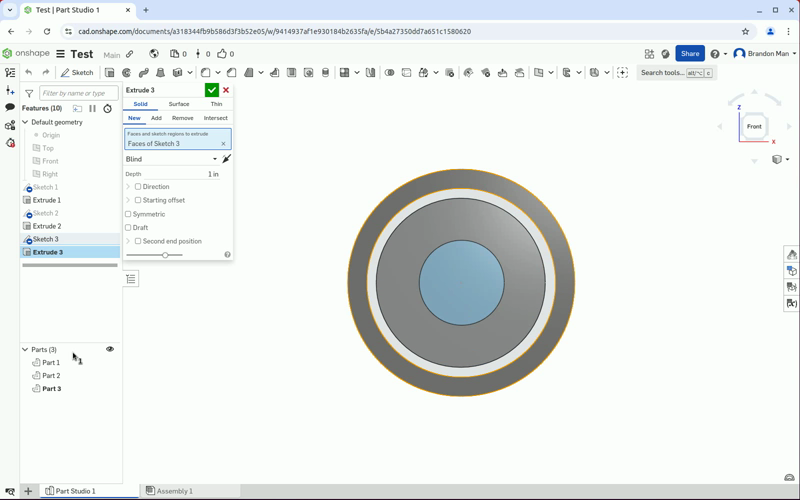
mouse_move(143, 106)
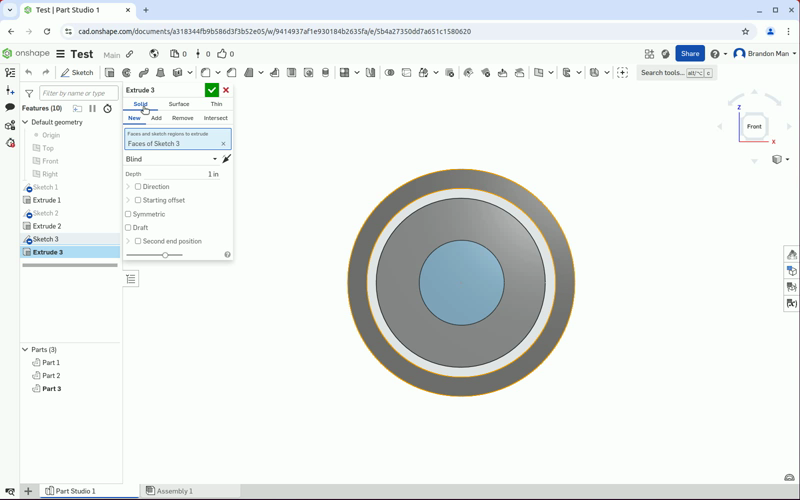
click(143, 106)
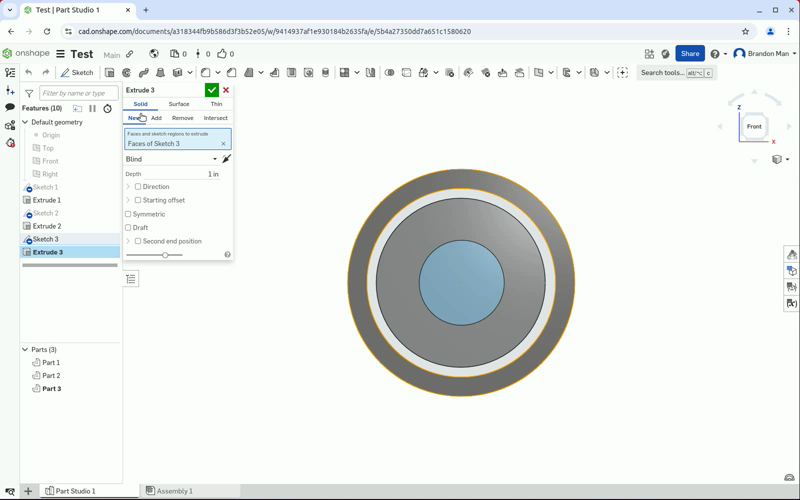
mouse_move(137, 120)
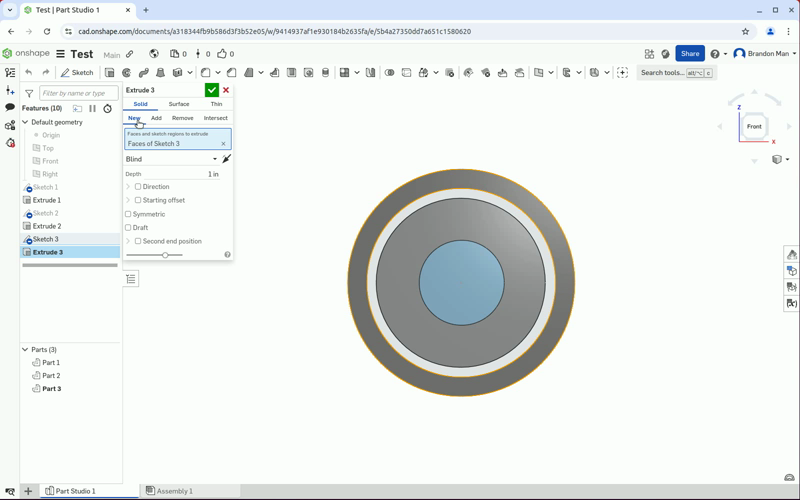
click(137, 120)
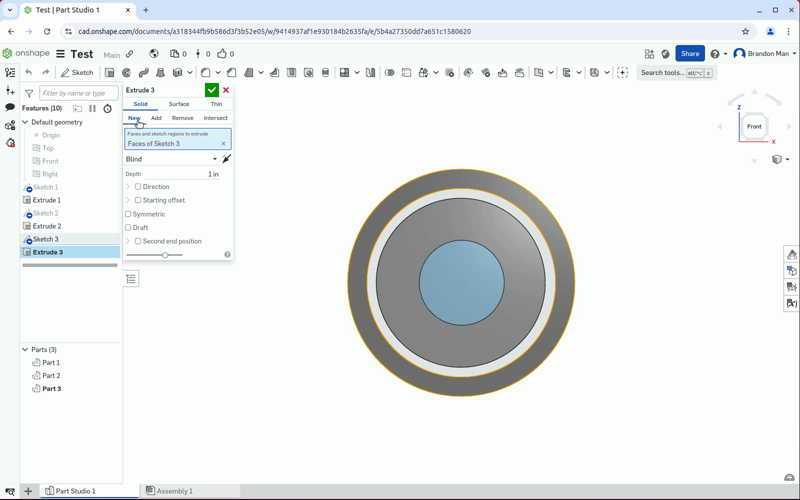
key(tab, 4)
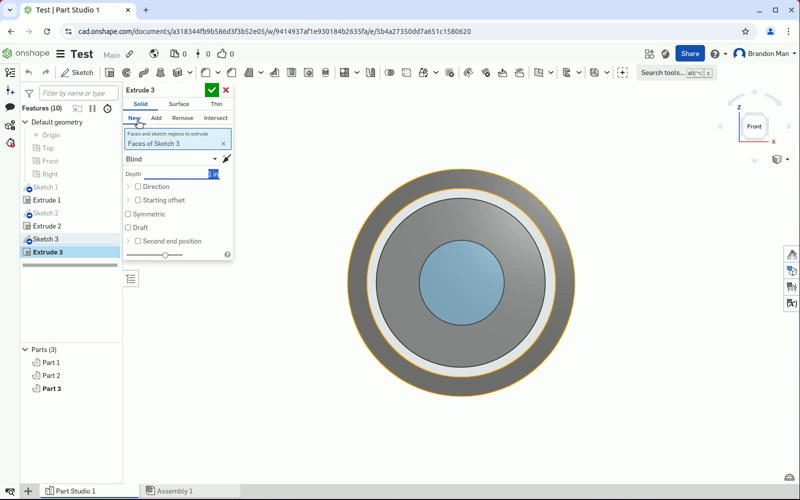
text(5.296)
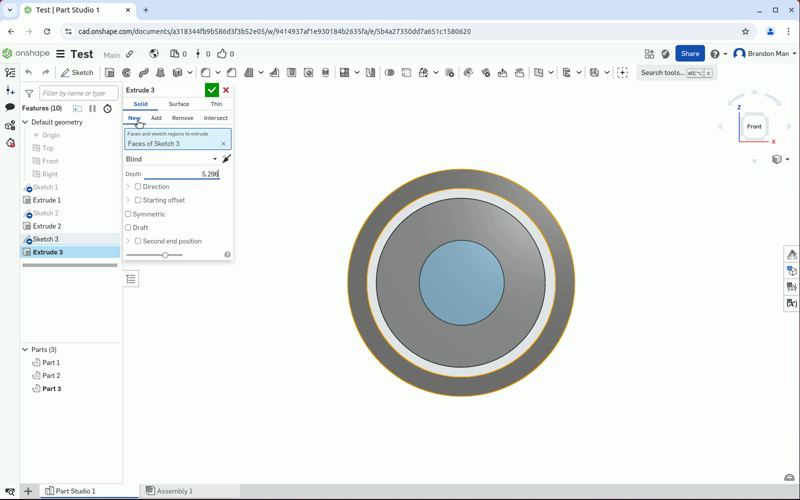
key(enter)
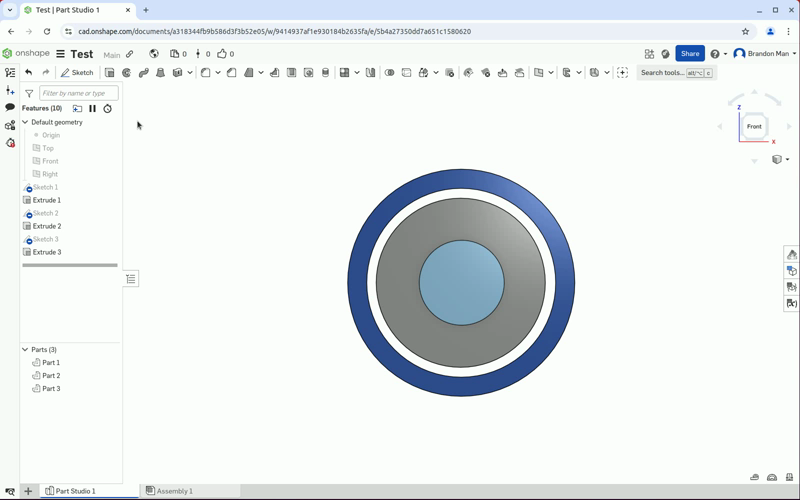
key(shift+h)
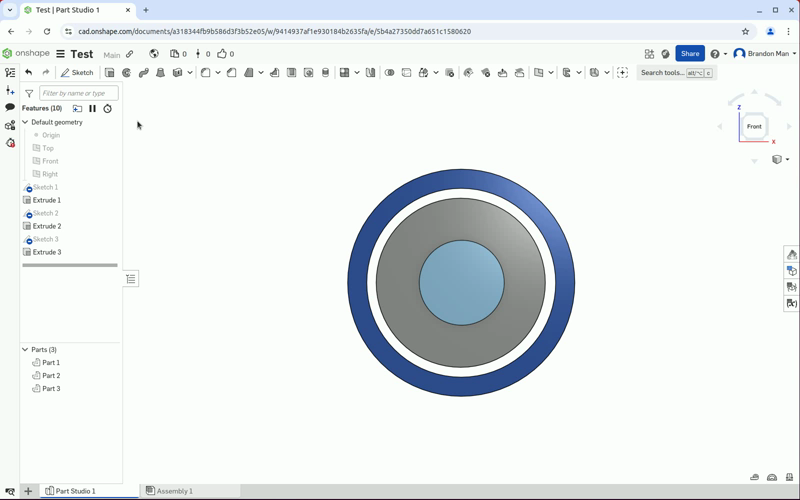
key(shift+h)
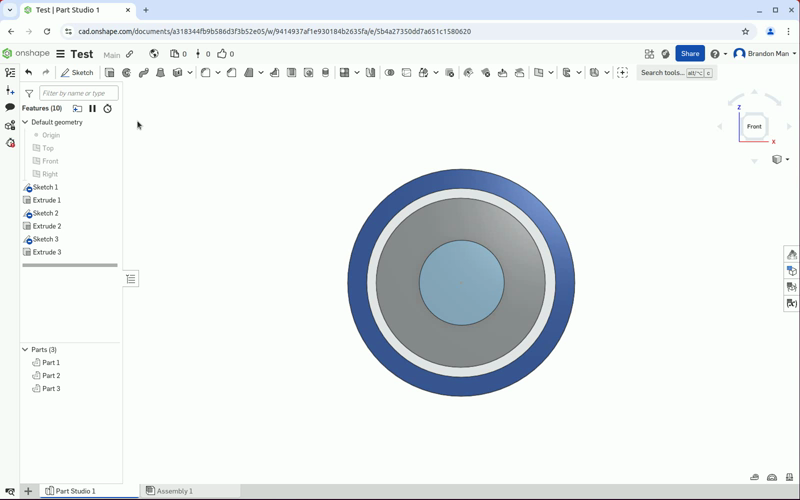
key(shift+7)
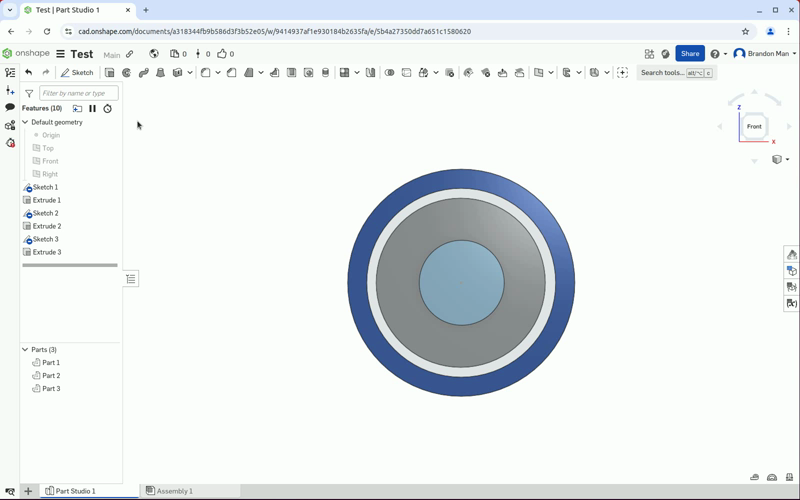
key(left, 2)
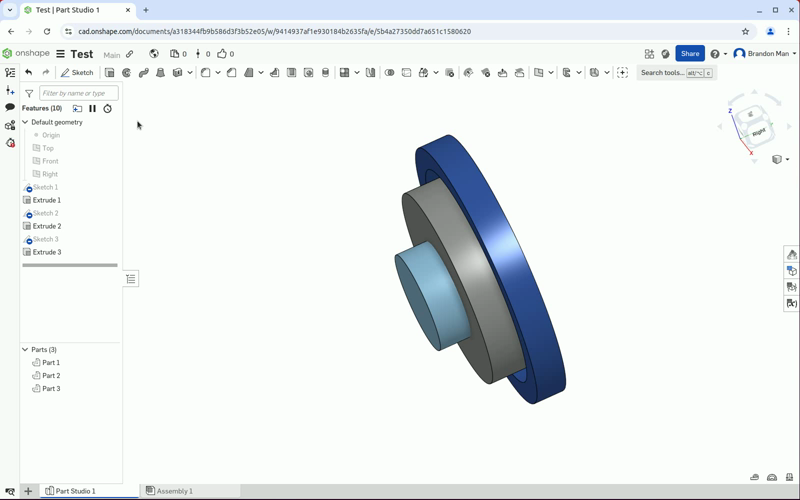
key(down, 2)
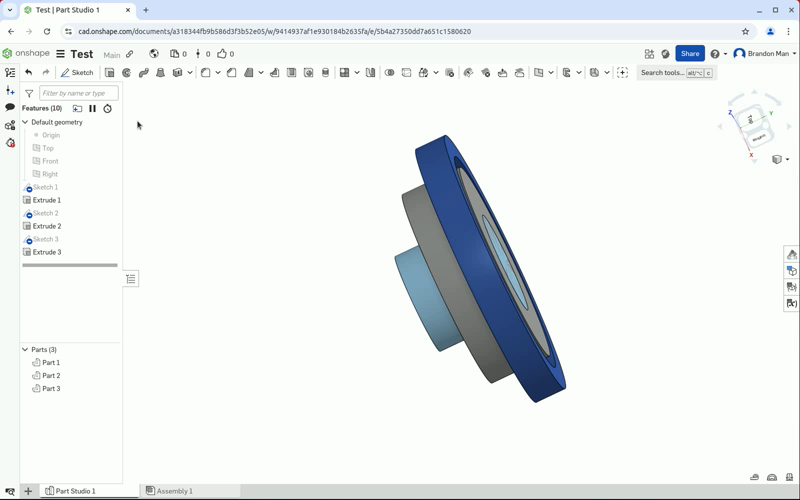
key(up, 2)
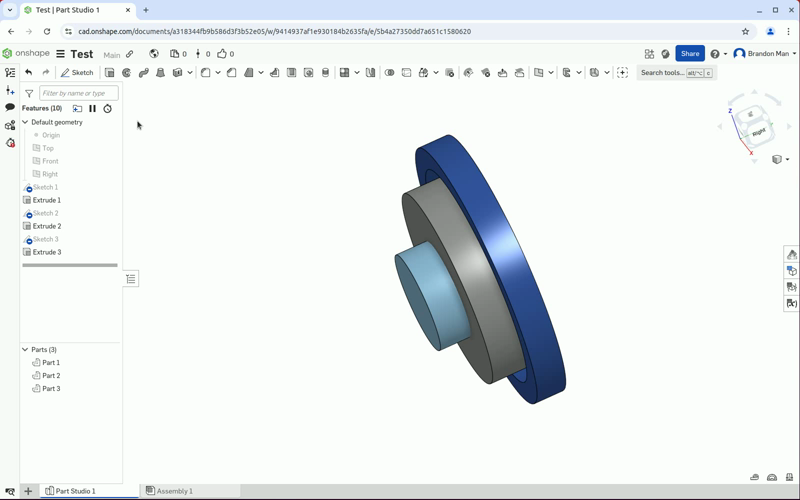
key(right, 2)
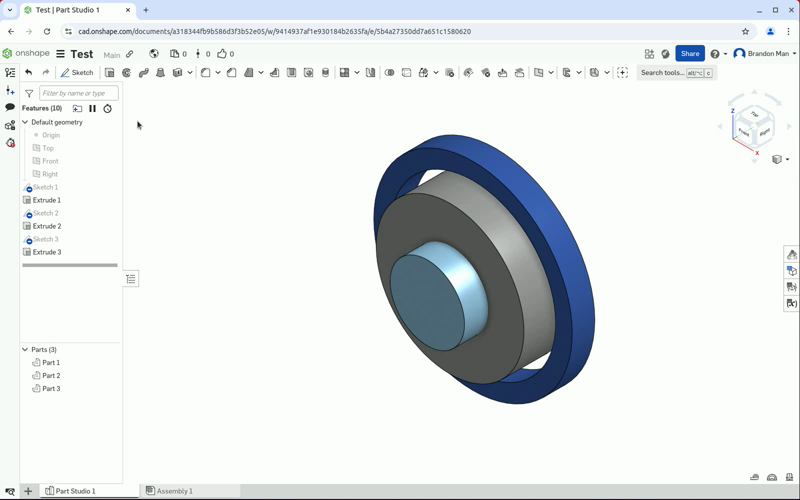
mouse_move(73, 189)
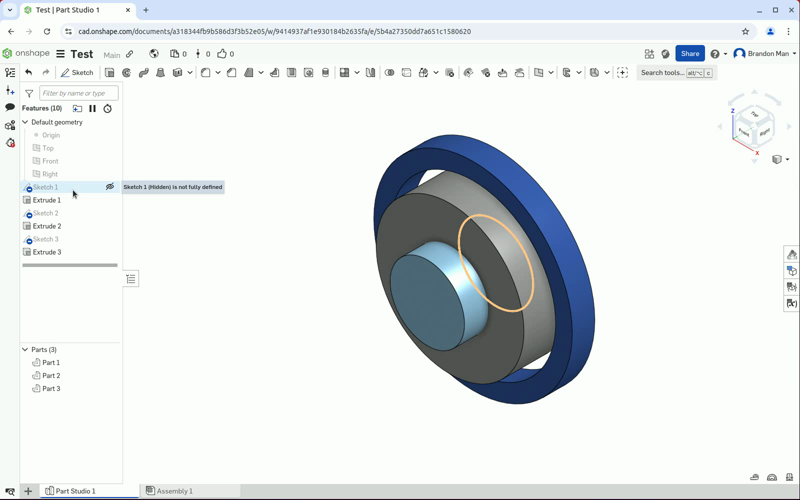
click(73, 189)